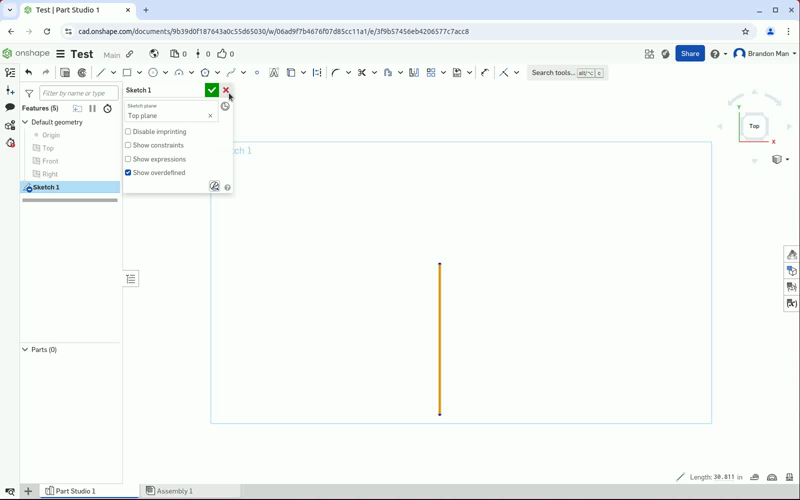
key(shift+h)
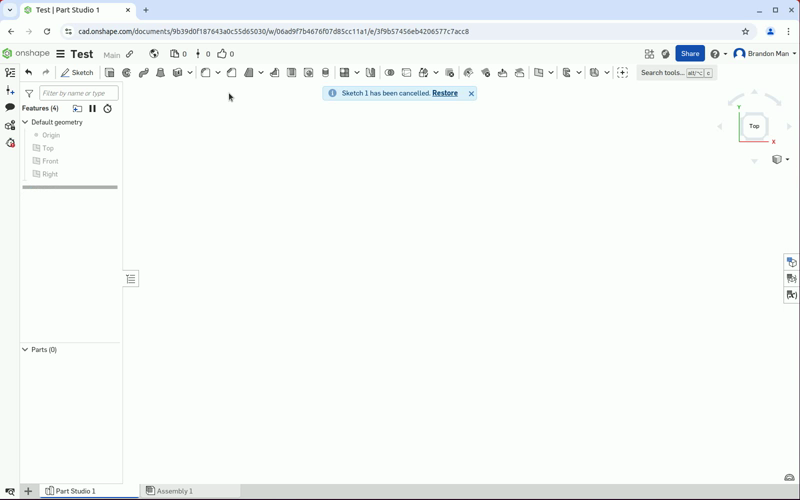
mouse_move(73, 352)
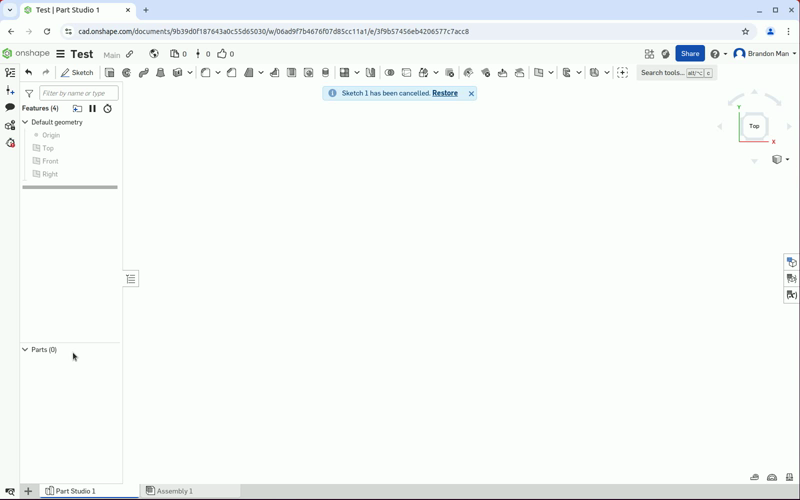
key(y)
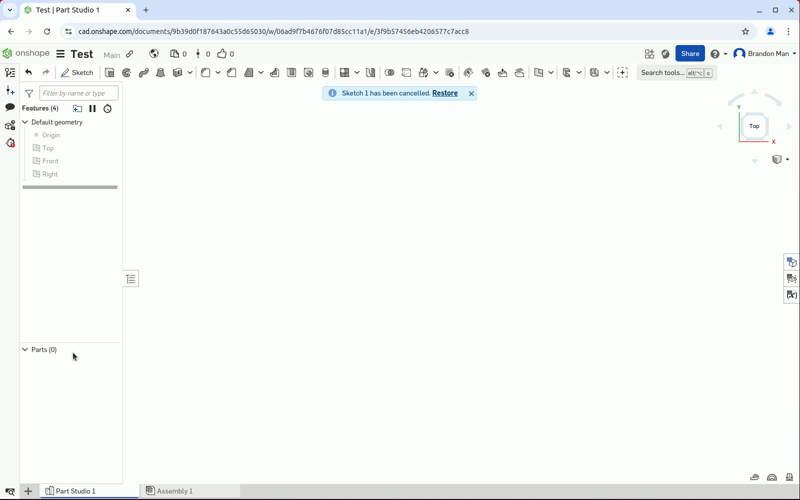
key(shift+p)
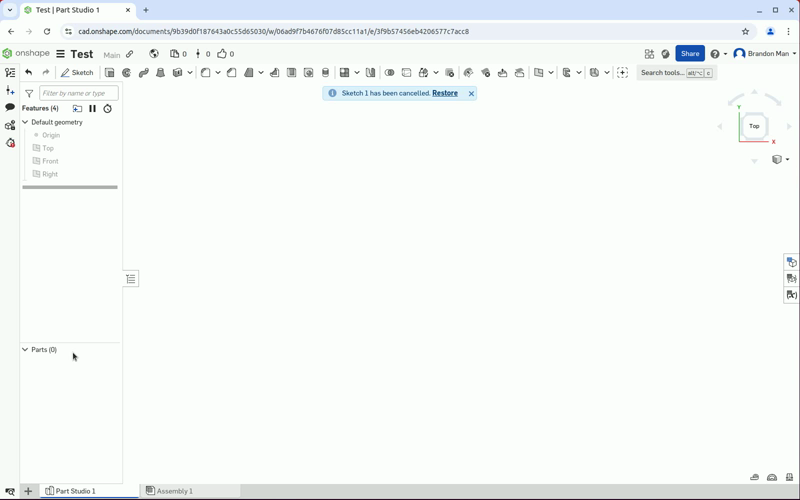
key(space)
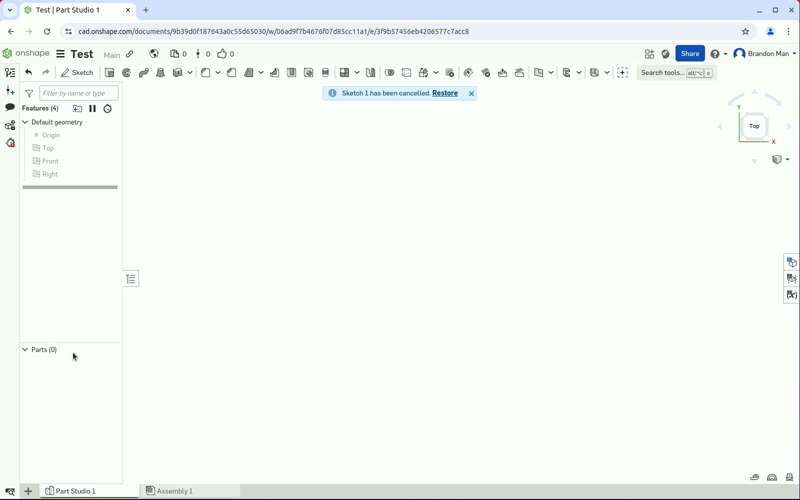
key_down(shift)
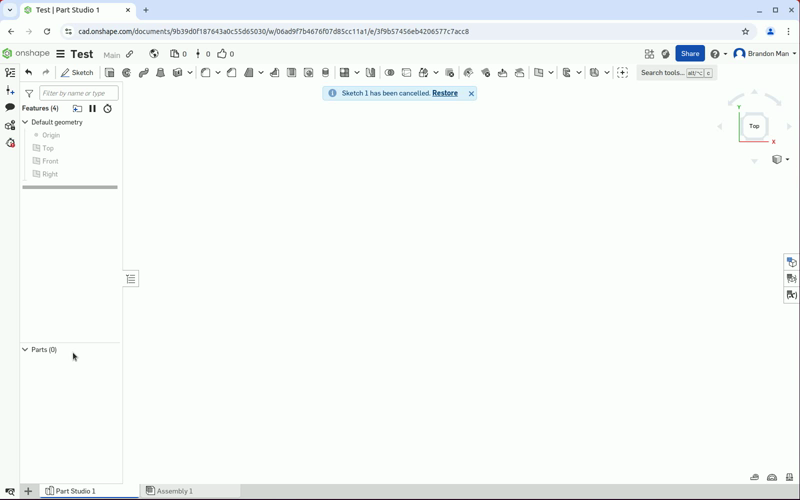
key(up)
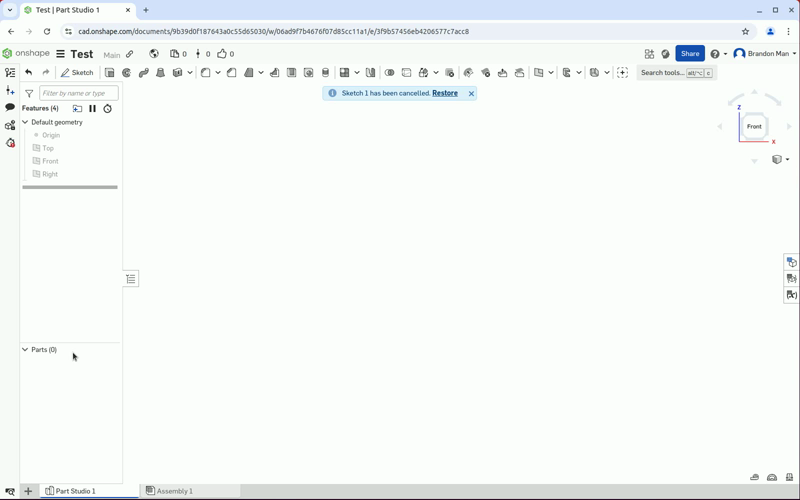
key_up(shift)
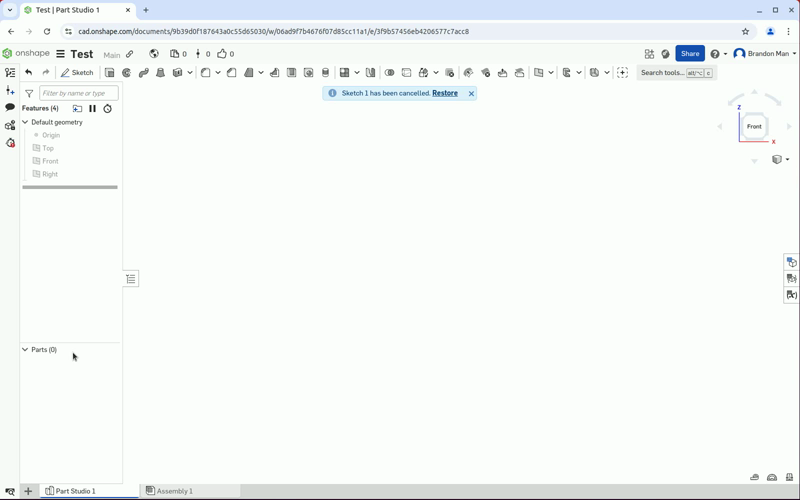
mouse_move(73, 352)
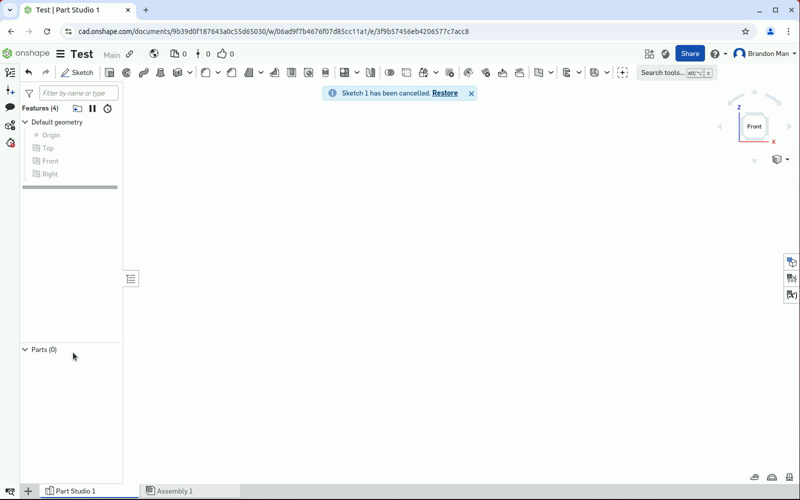
key(shift+y)
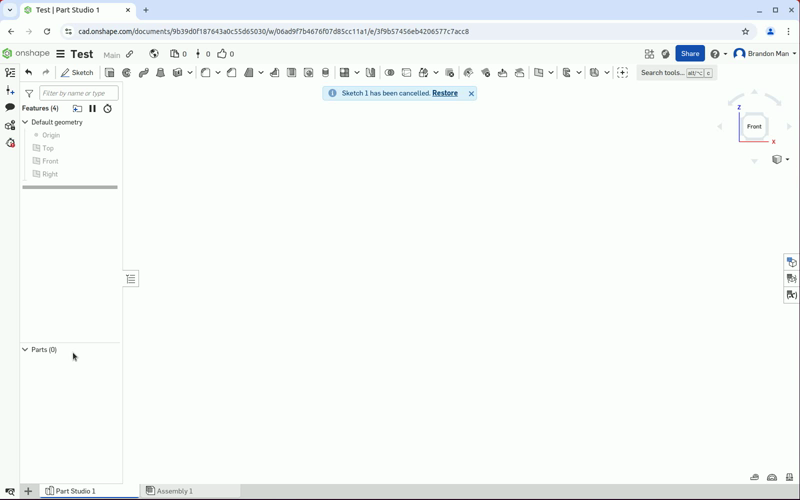
key(shift+s)
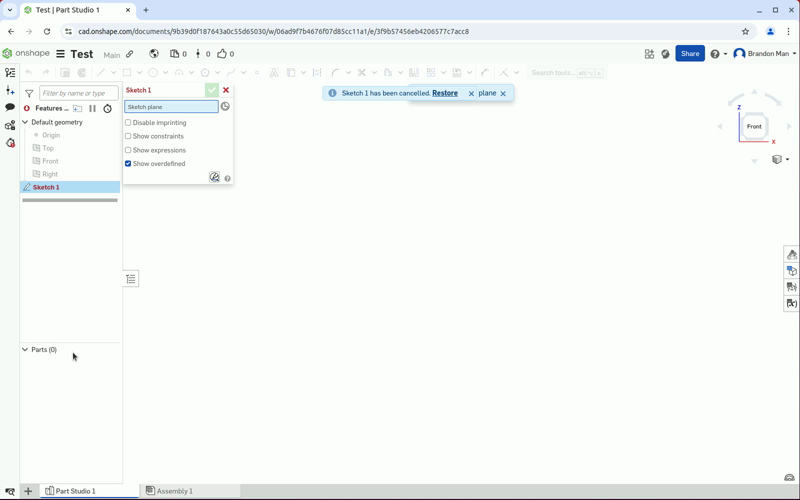
mouse_move(73, 163)
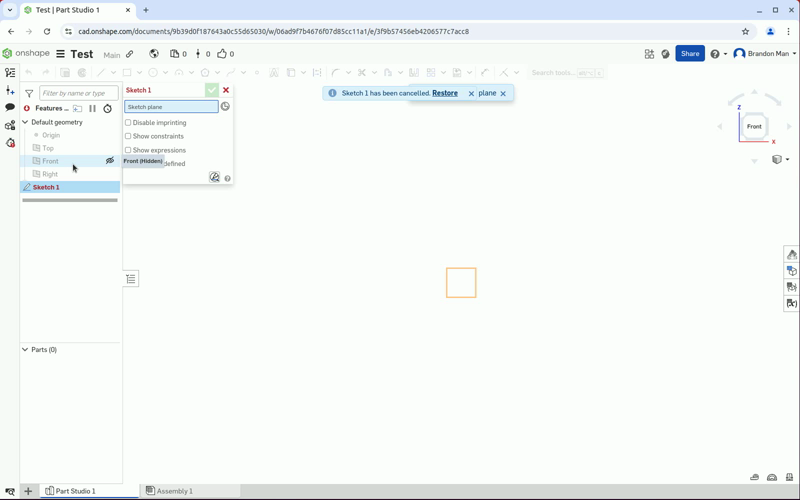
click(73, 163)
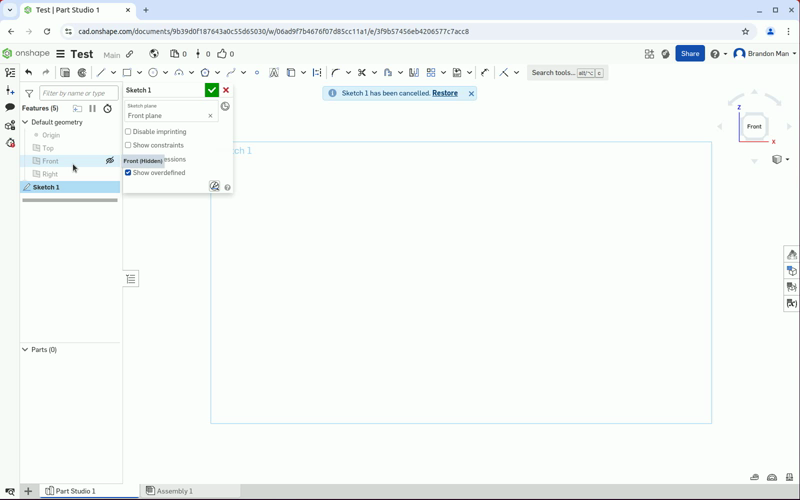
mouse_move(73, 352)
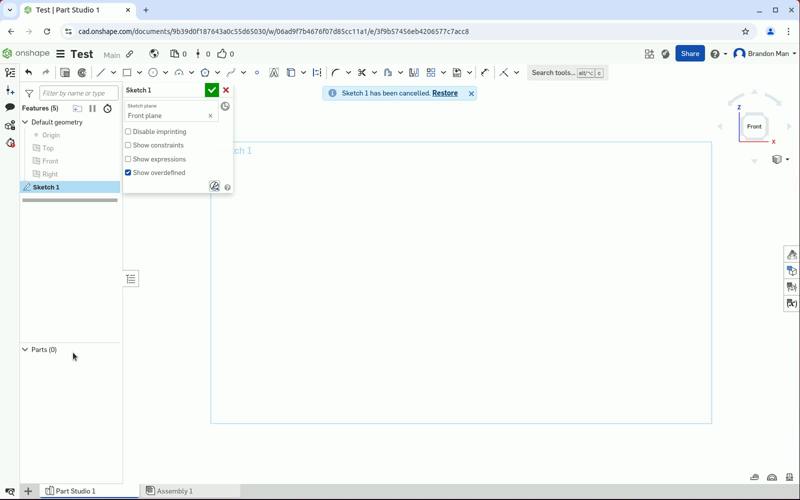
key(y)
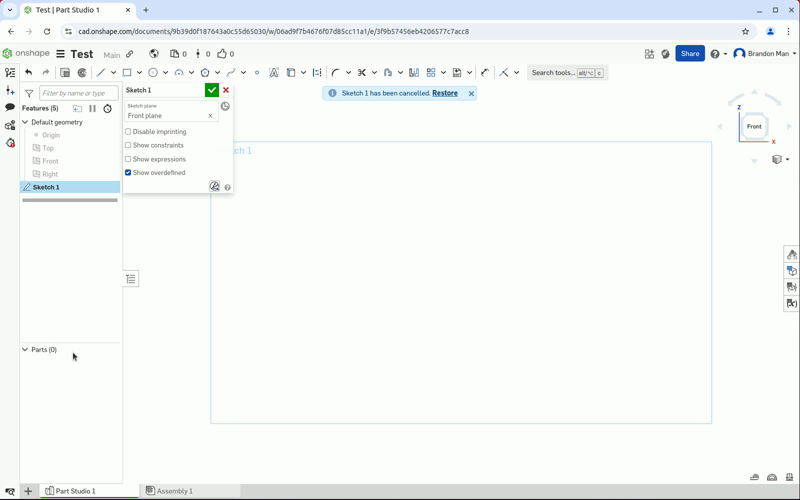
key(c)
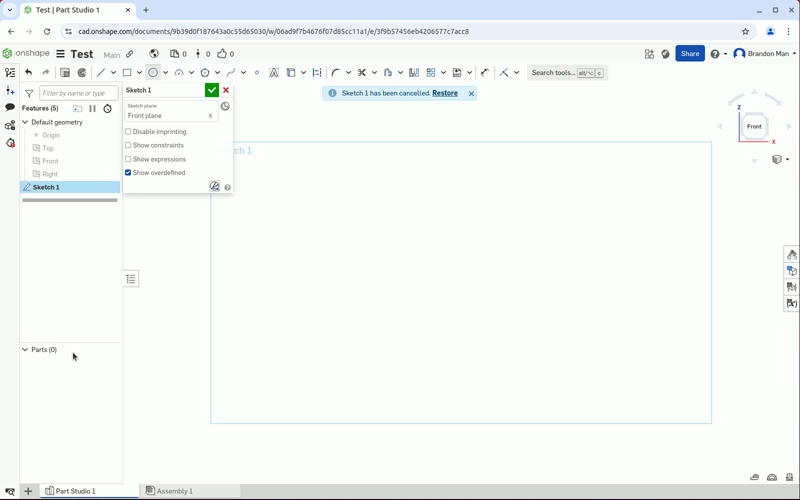
key_down(shift)
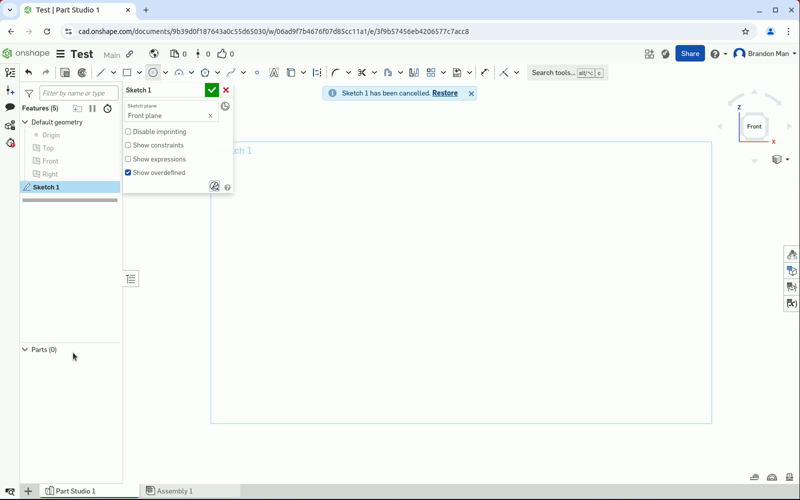
mouse_move(460, 282)
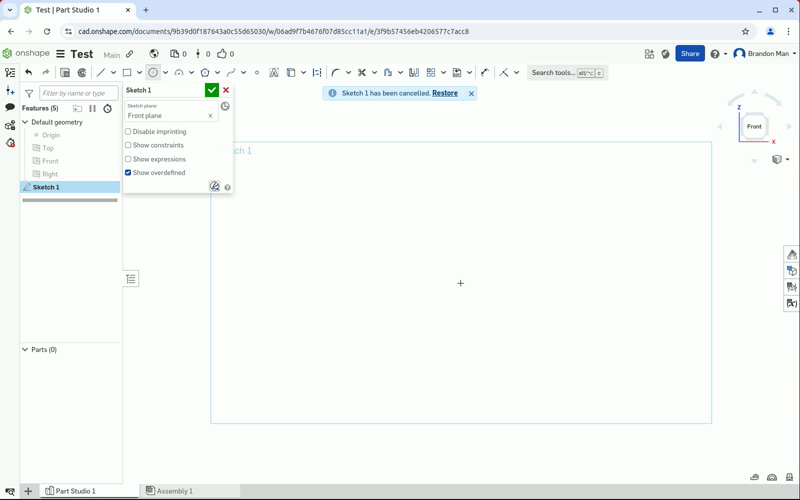
click(460, 282)
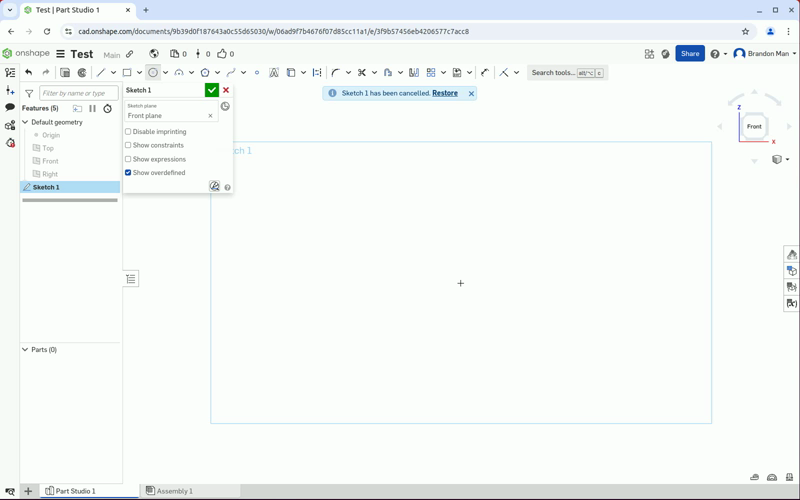
key_up(shift)
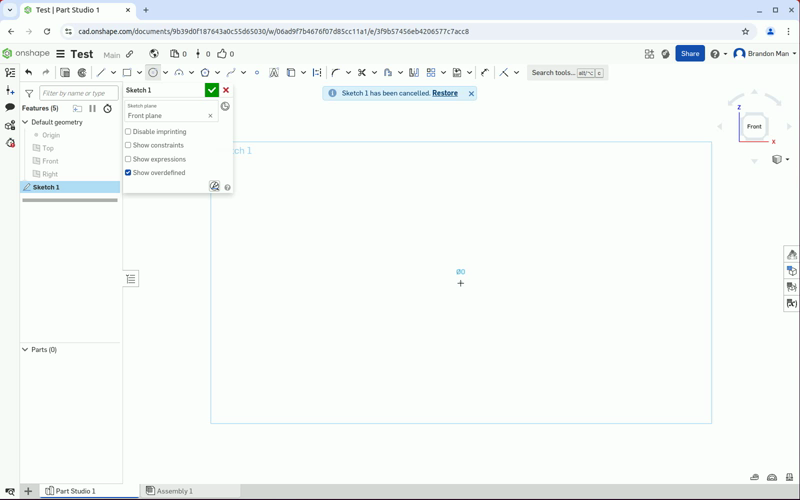
mouse_move(505, 282)
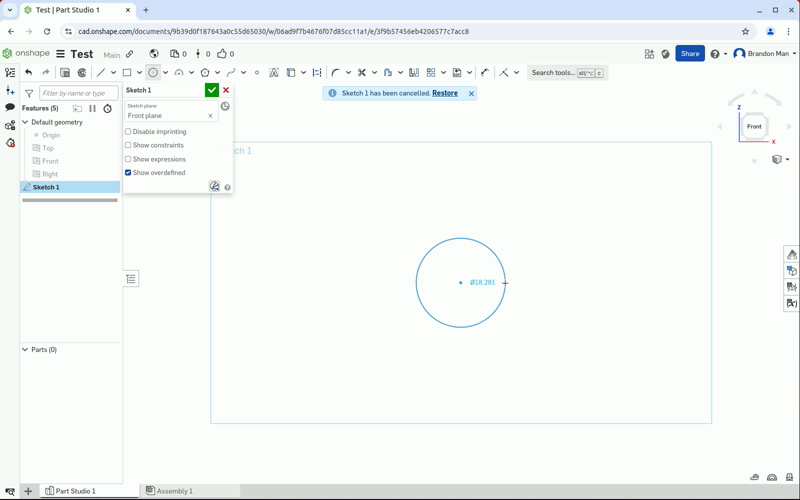
click(505, 282)
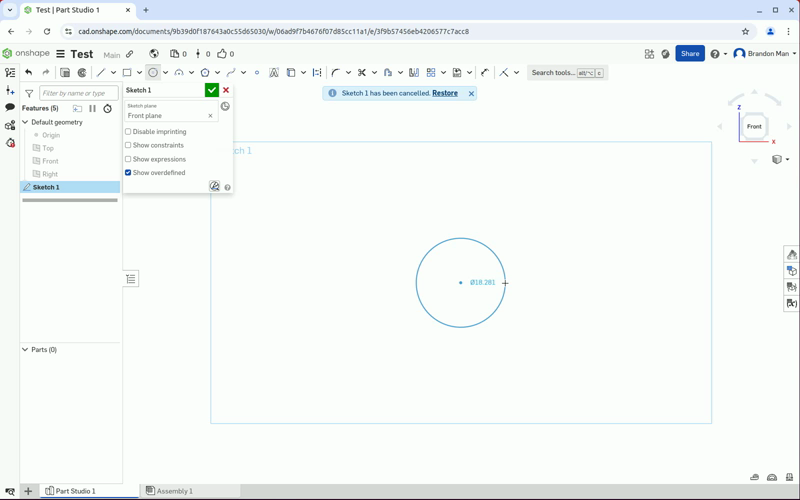
key(esc)
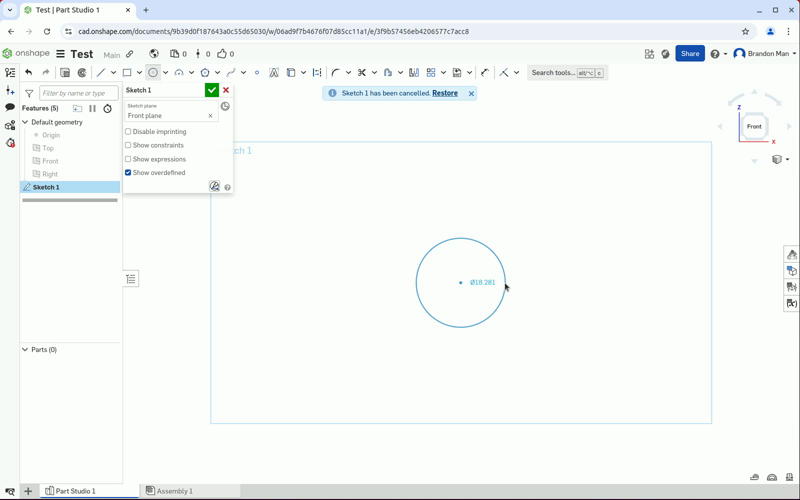
key(c)
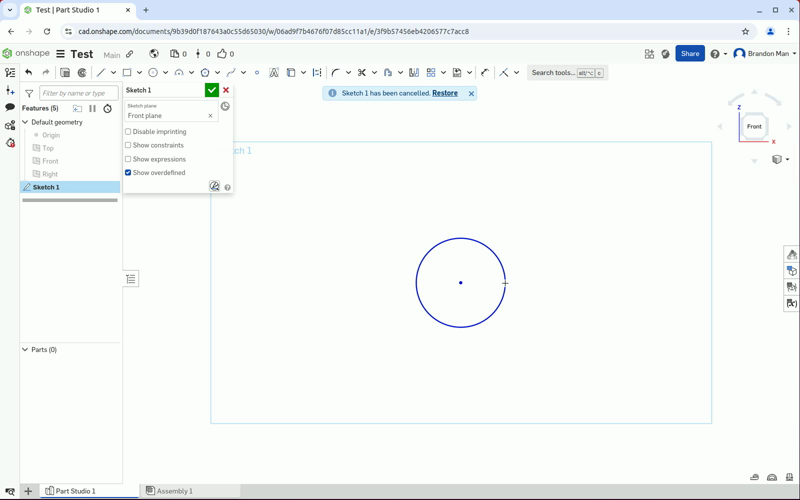
key_down(shift)
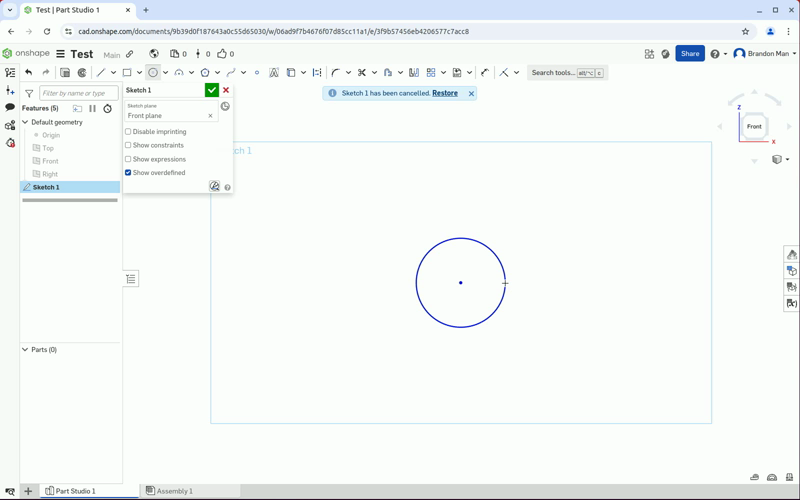
mouse_move(460, 282)
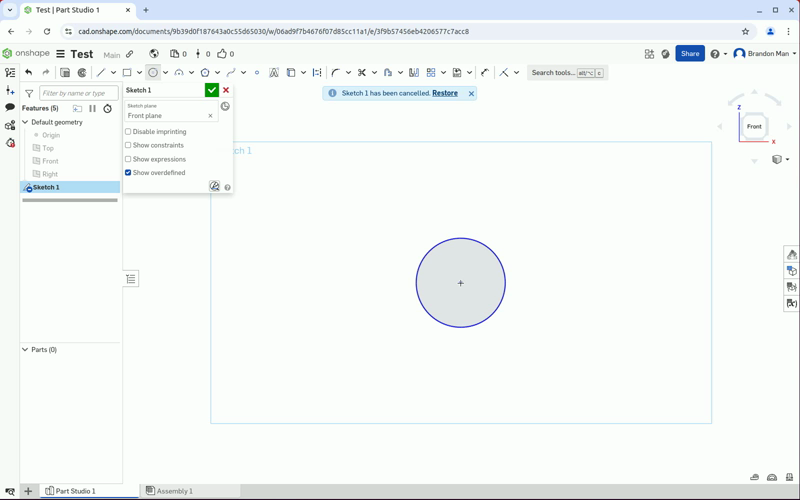
click(460, 282)
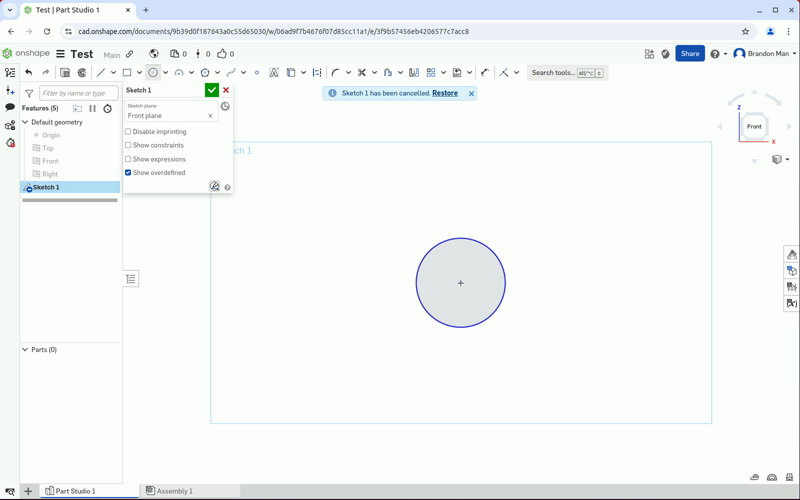
key_up(shift)
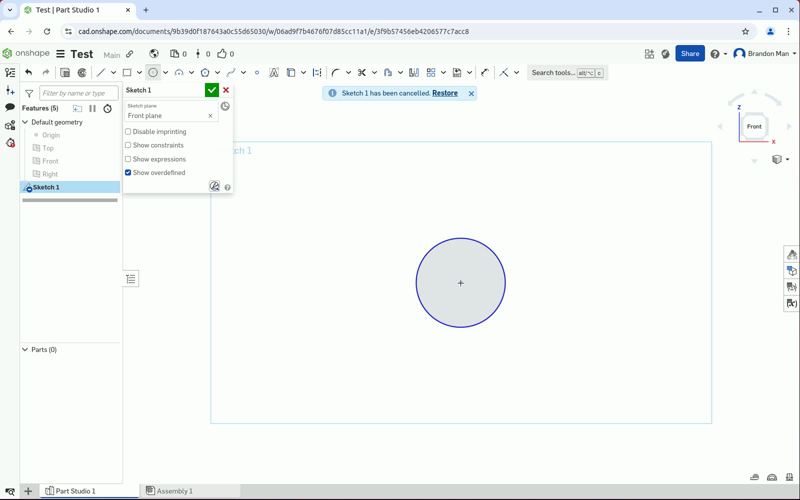
mouse_move(478, 282)
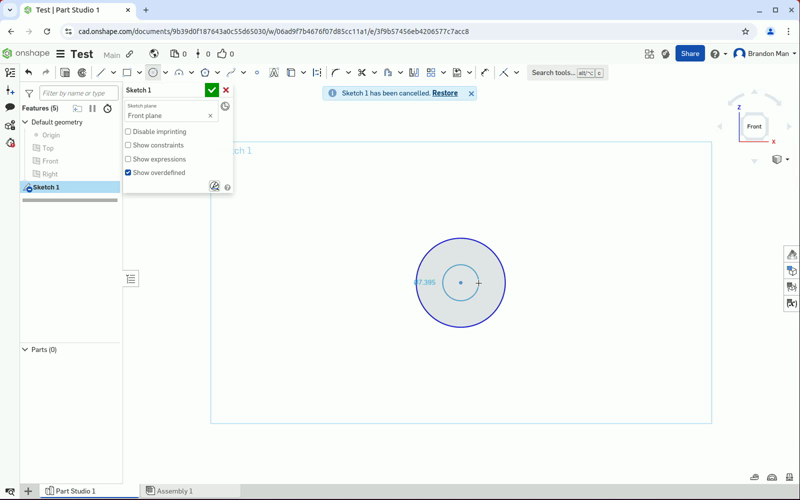
click(478, 282)
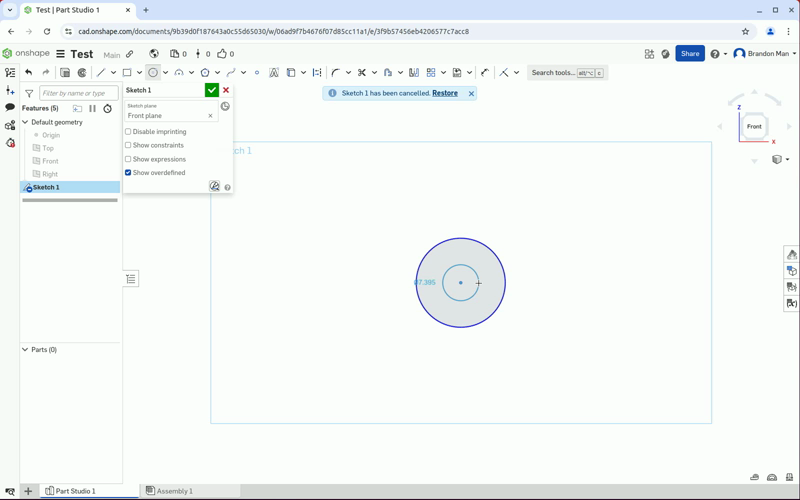
key(esc)
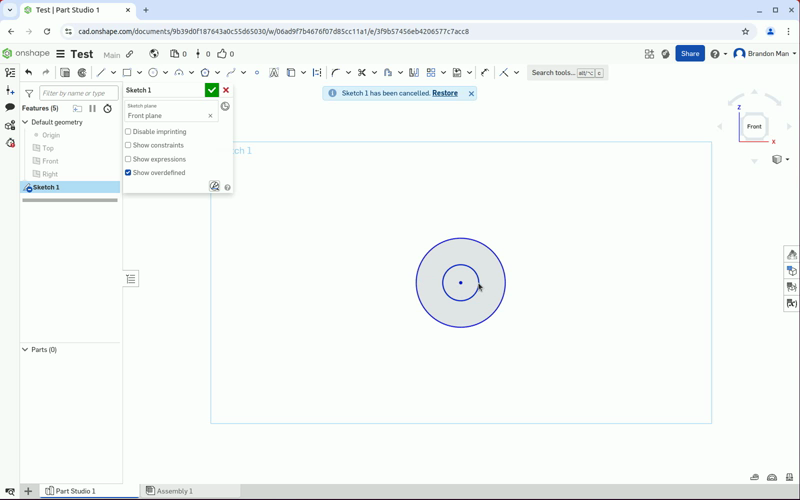
mouse_move(491, 268)
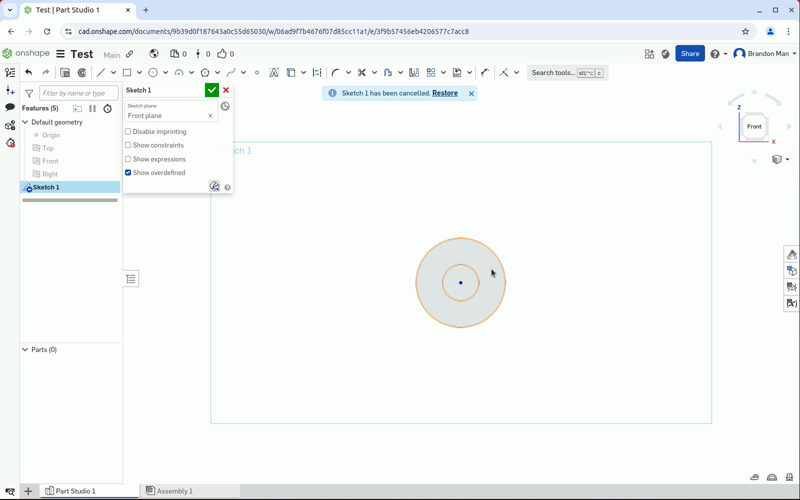
click(491, 268)
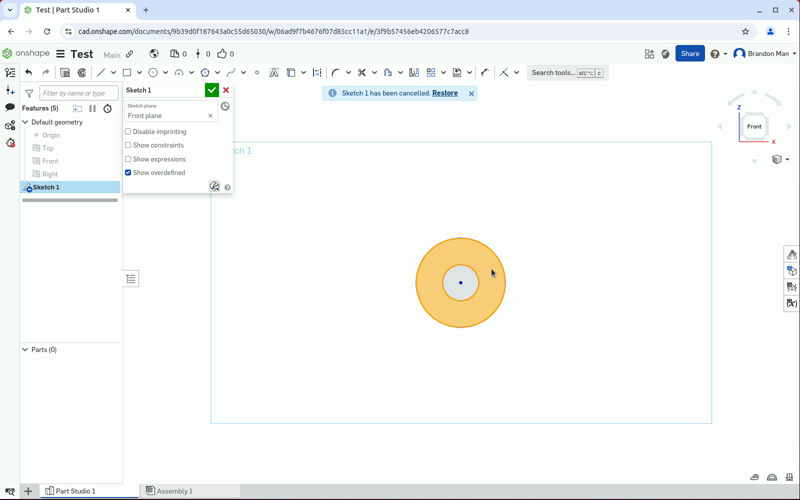
mouse_move(73, 352)
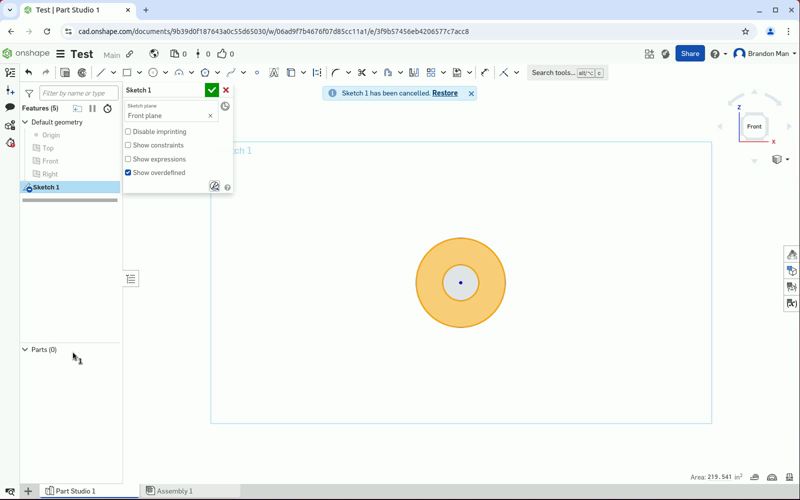
key(shift+y)
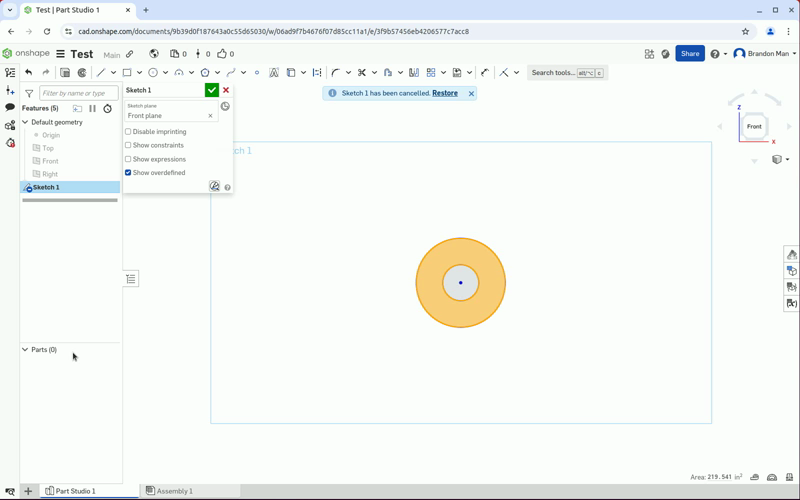
key(shift+e)
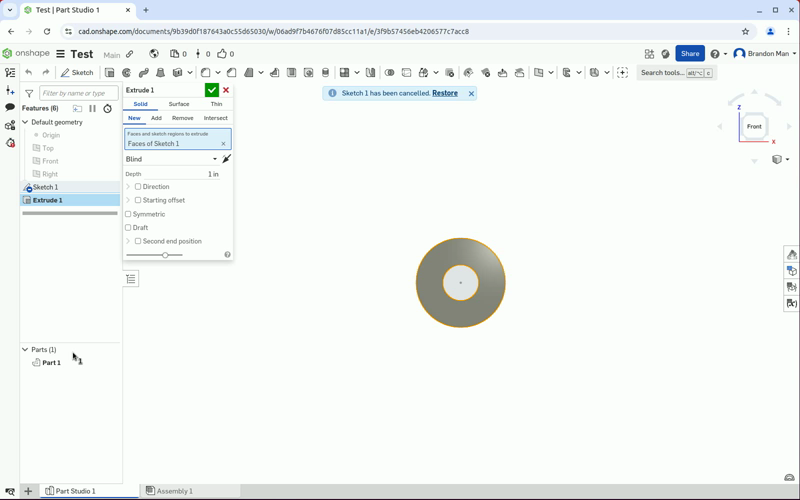
mouse_move(143, 106)
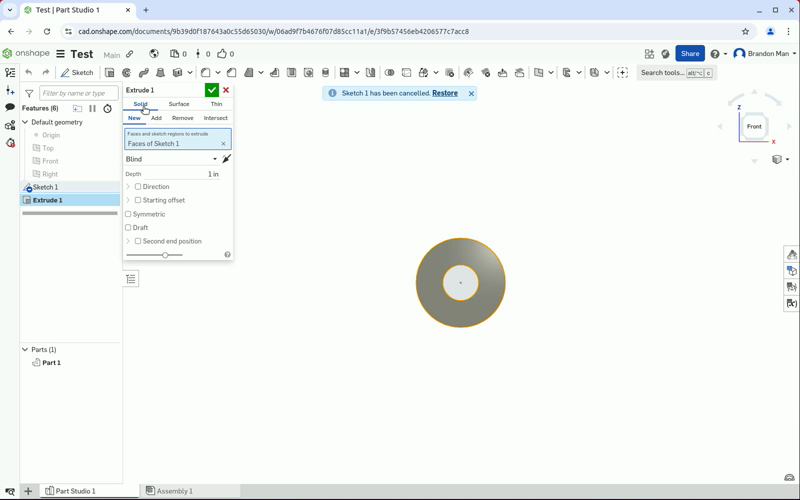
click(143, 106)
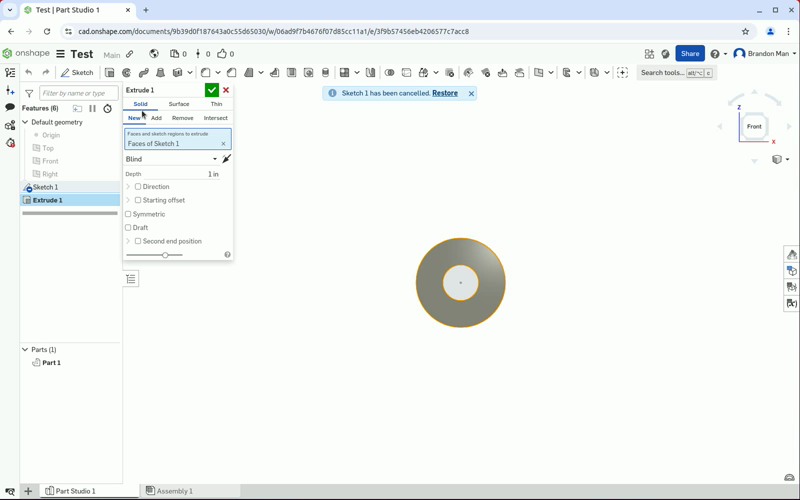
mouse_move(137, 120)
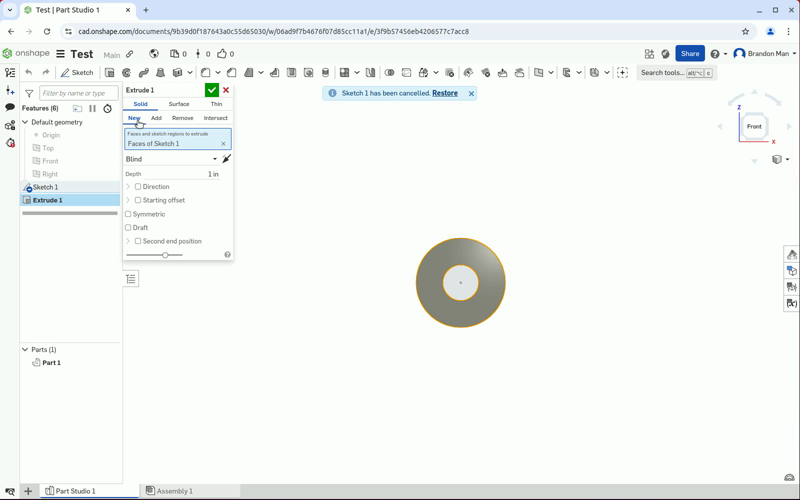
click(137, 120)
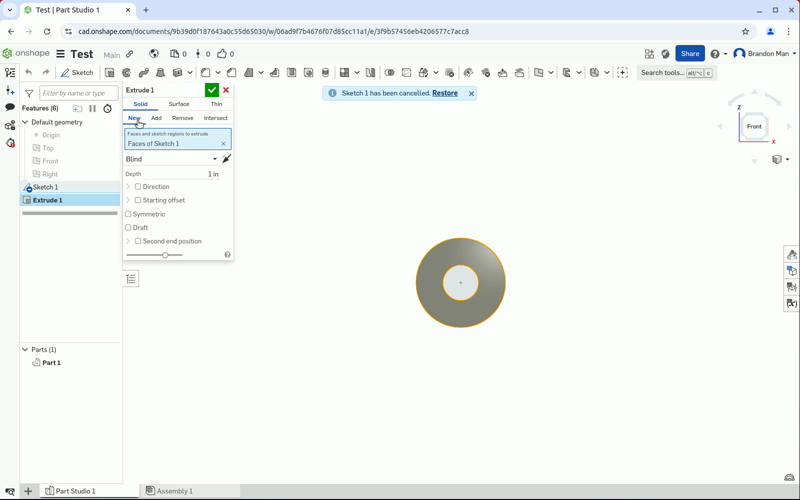
key(tab, 4)
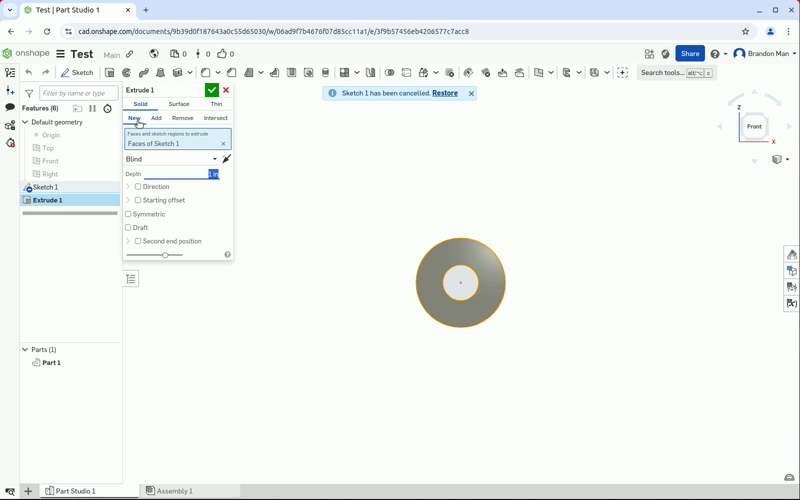
text(3.611)
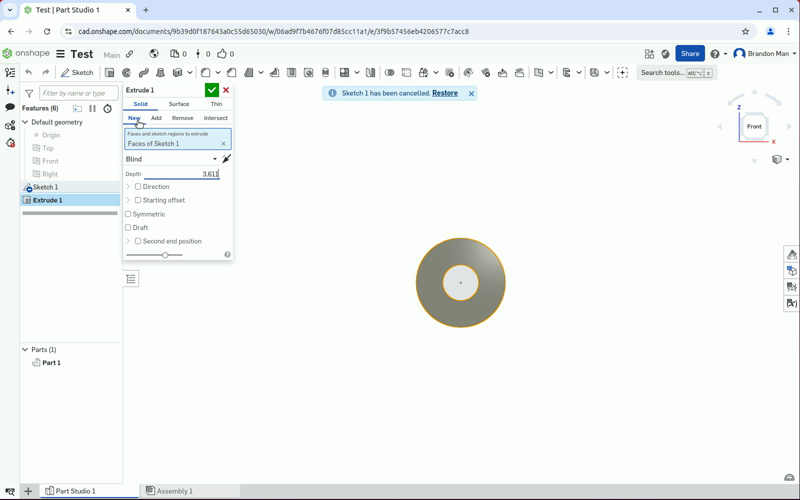
key(enter)
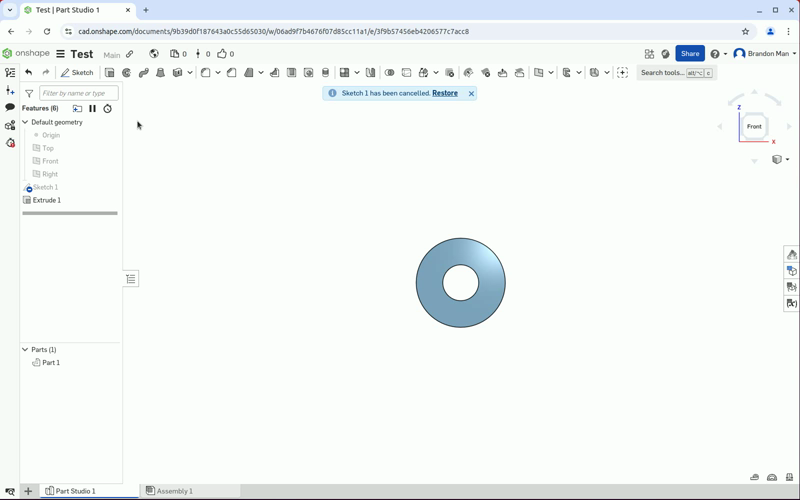
key(shift+h)
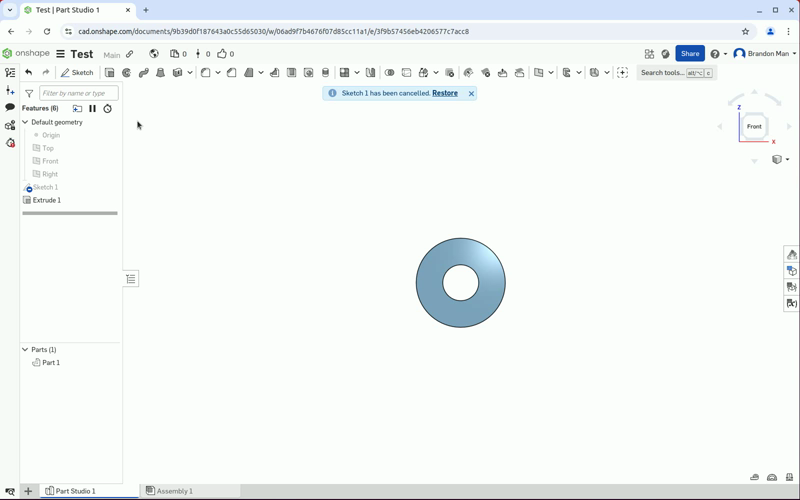
key(shift+h)
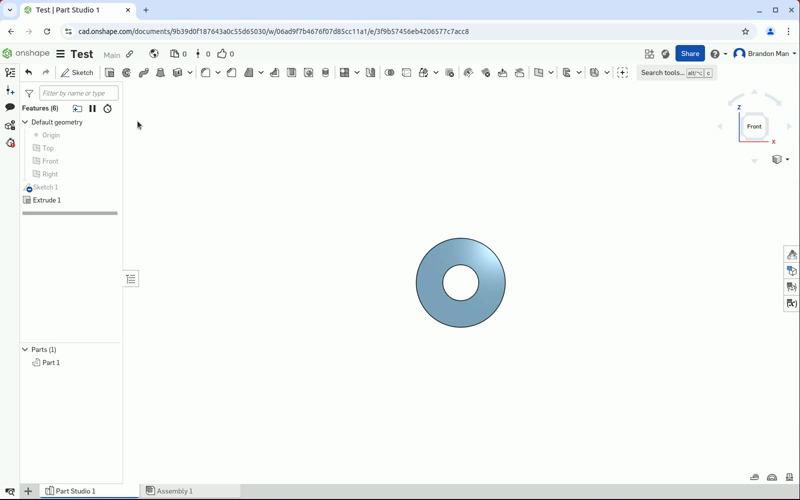
mouse_move(73, 189)
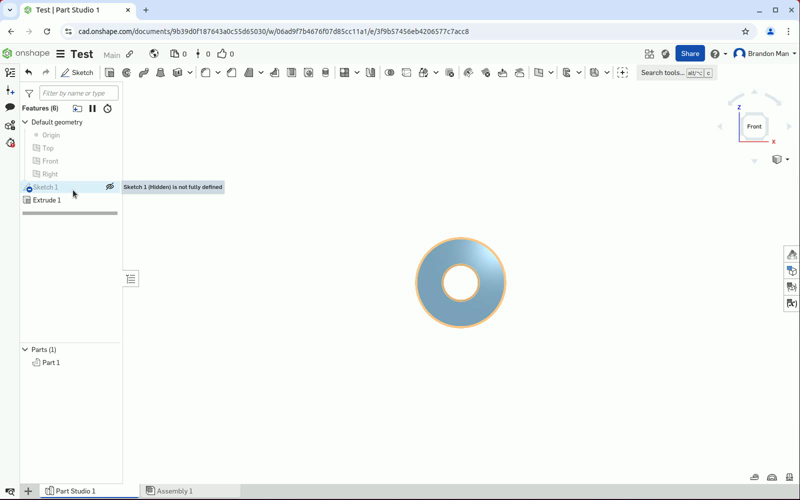
click(73, 189)
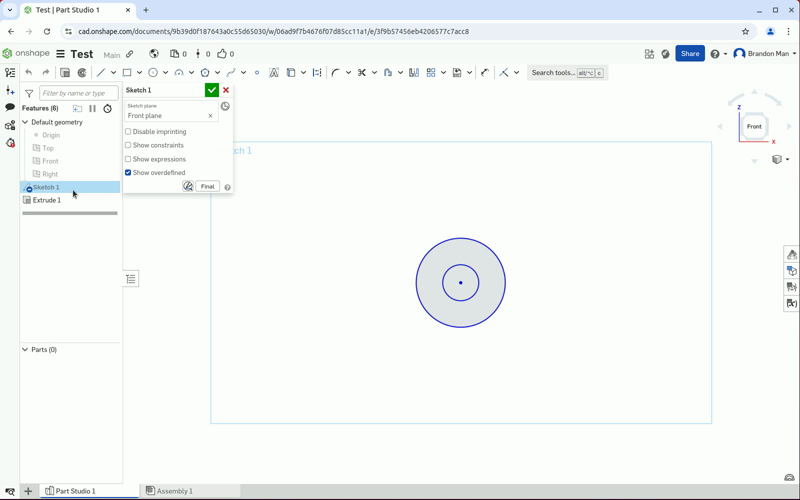
mouse_move(229, 92)
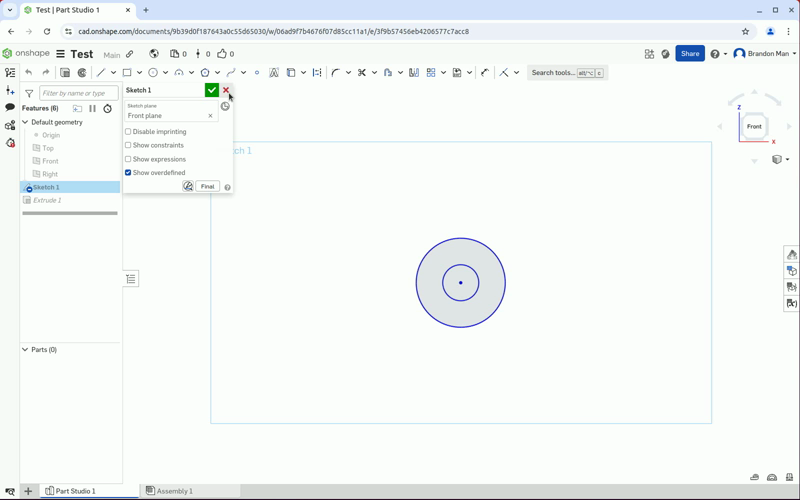
click(229, 92)
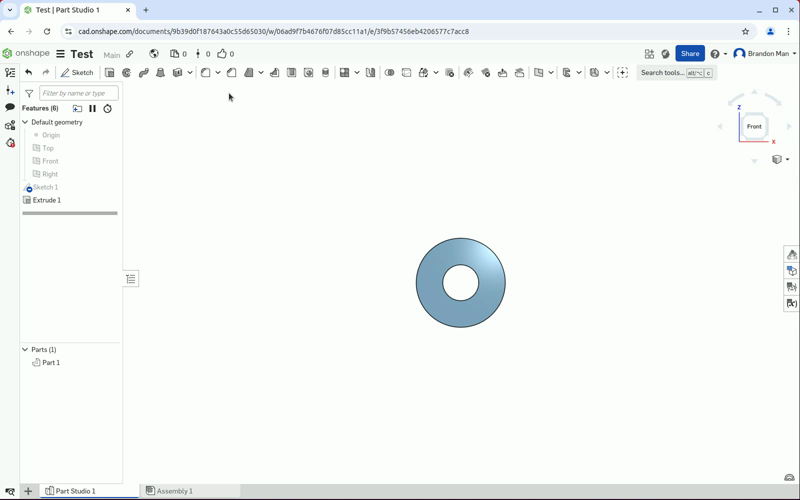
mouse_move(541, 75)
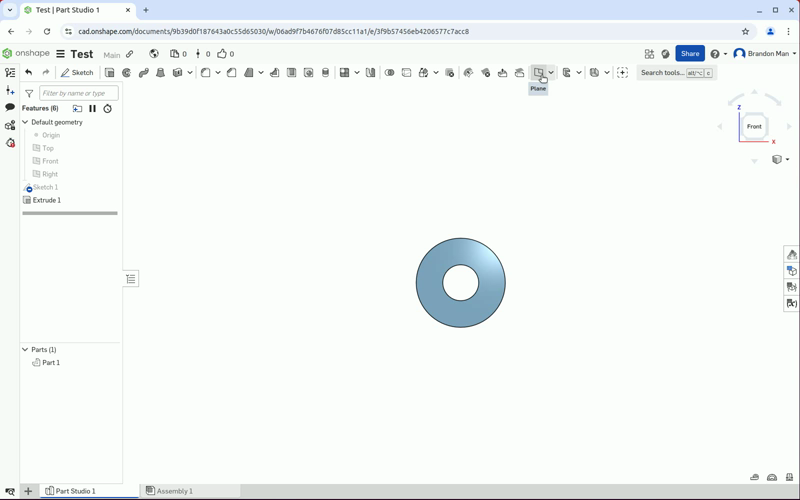
click(541, 75)
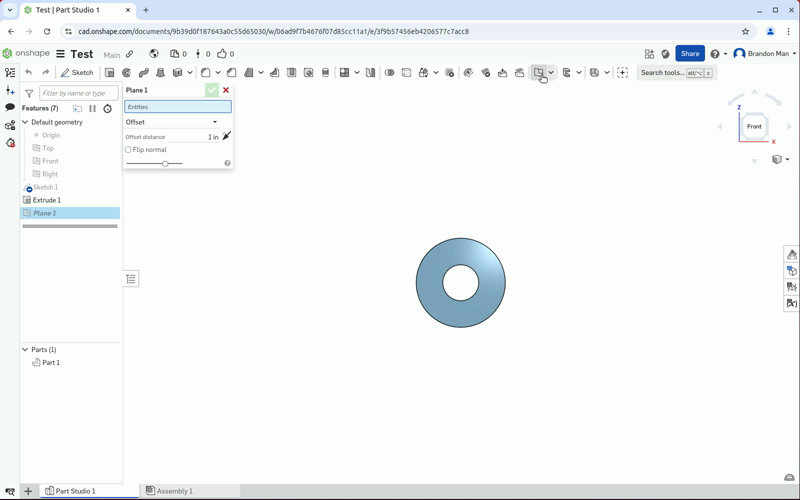
mouse_move(73, 163)
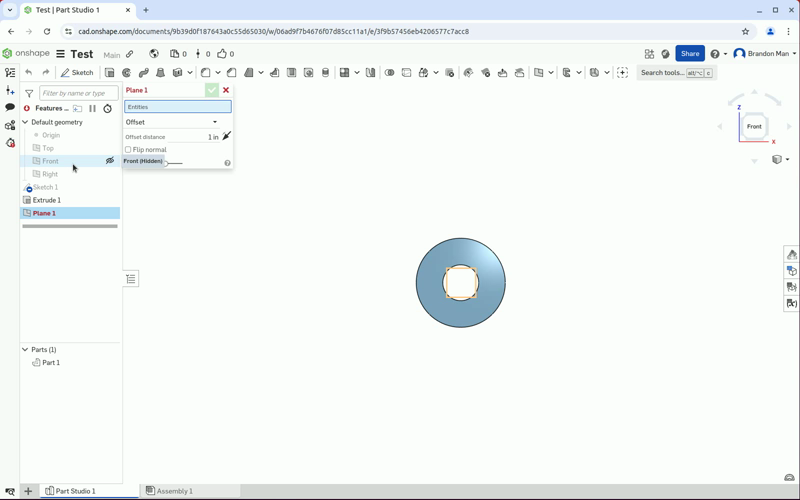
click(73, 163)
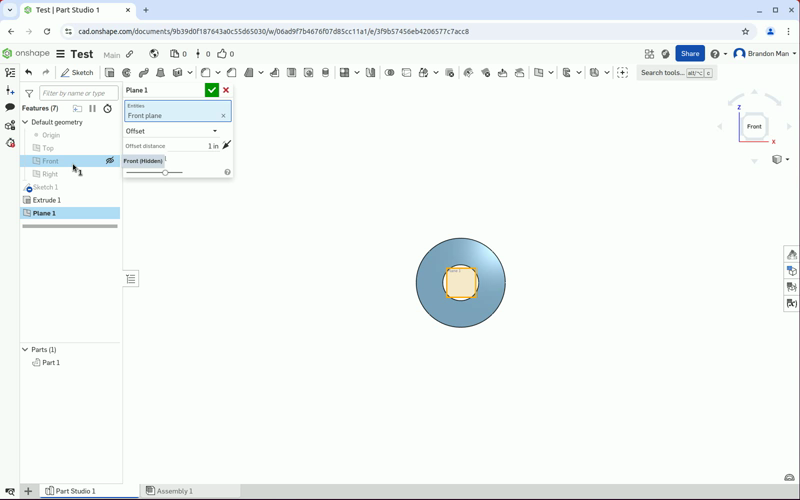
key(tab, 2)
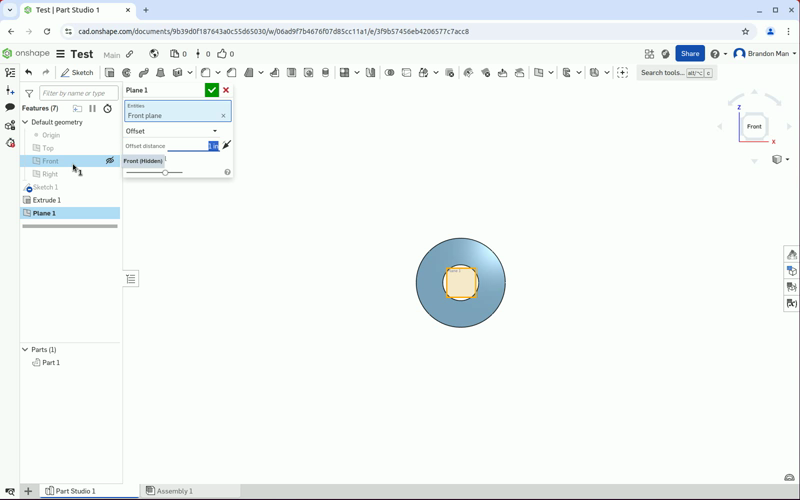
text(3.605)
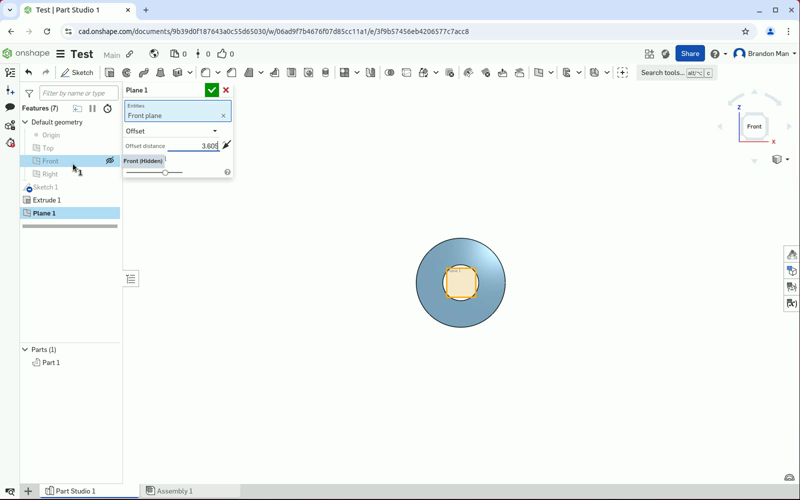
key(enter, 2)
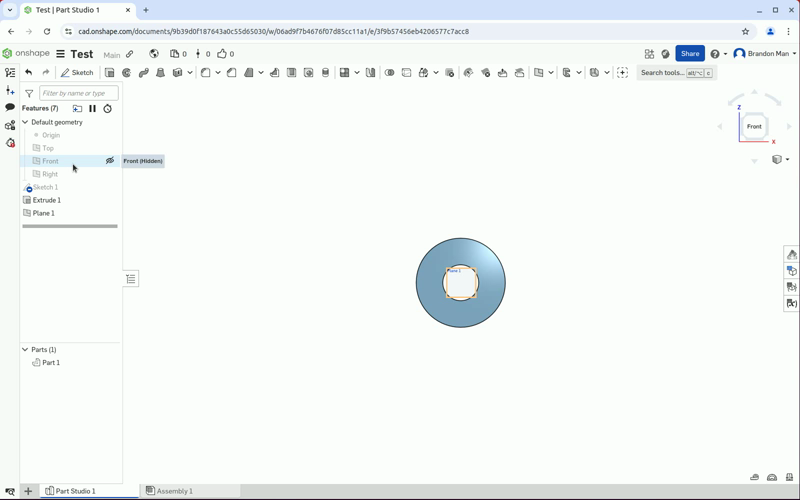
key(shift+s)
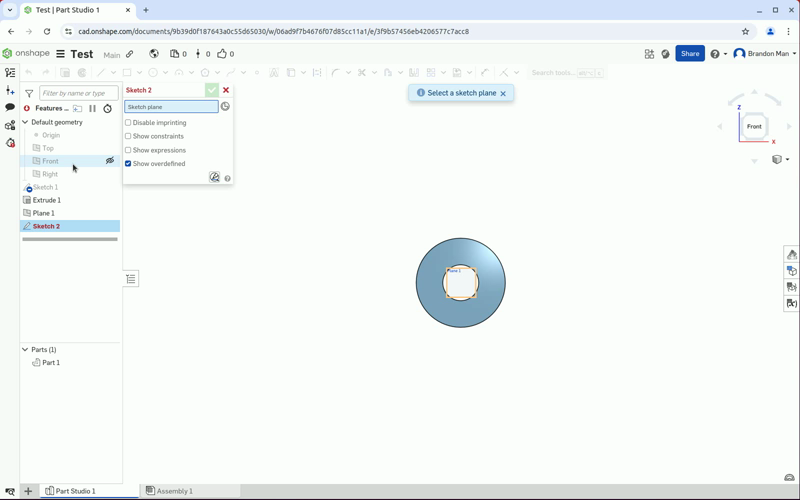
mouse_move(73, 215)
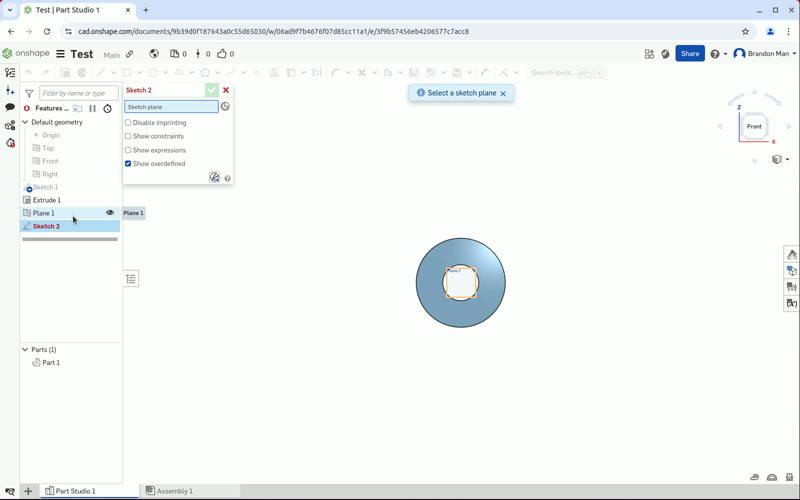
click(73, 215)
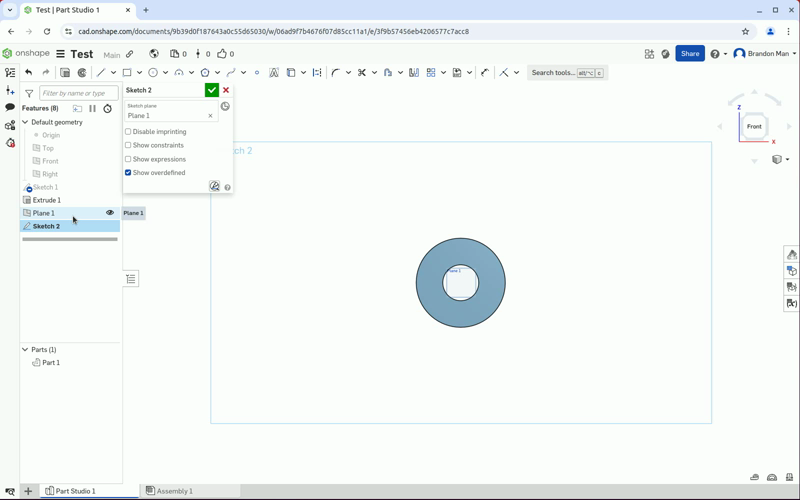
mouse_move(73, 352)
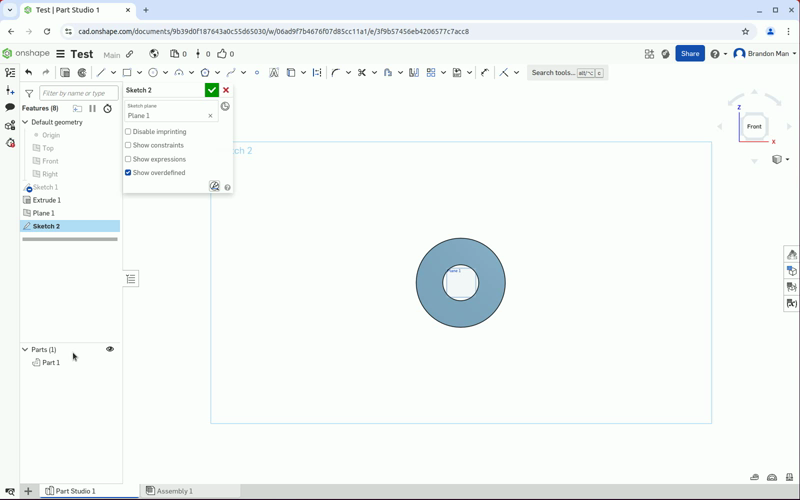
key(y)
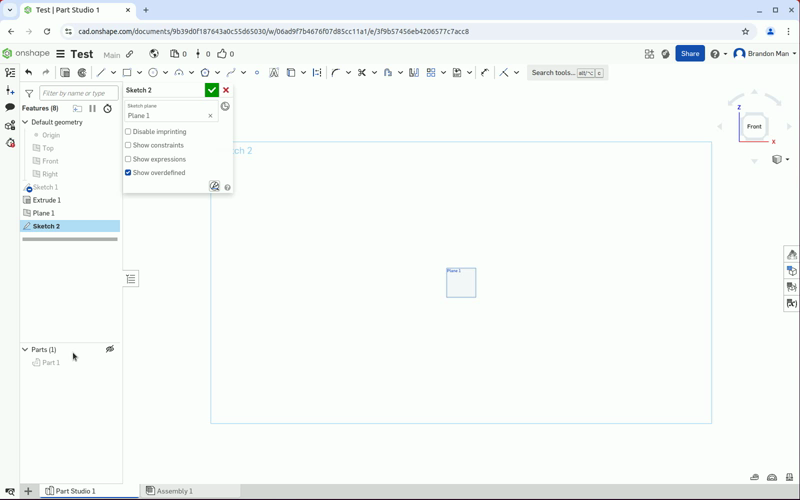
key(c)
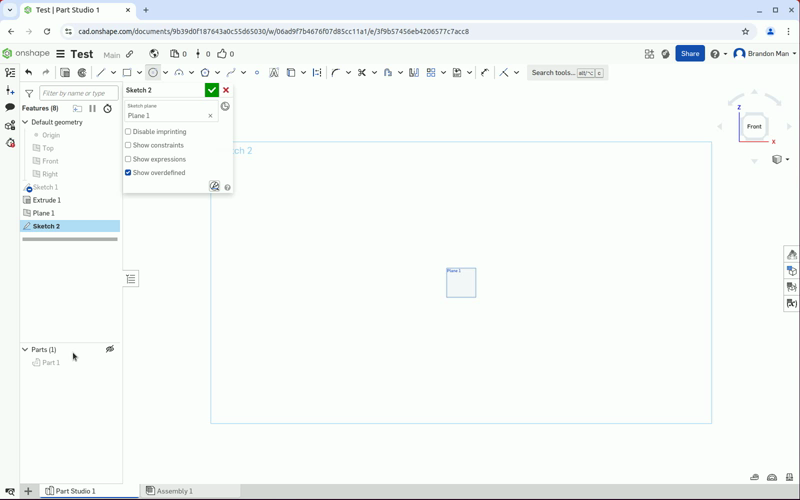
key_down(shift)
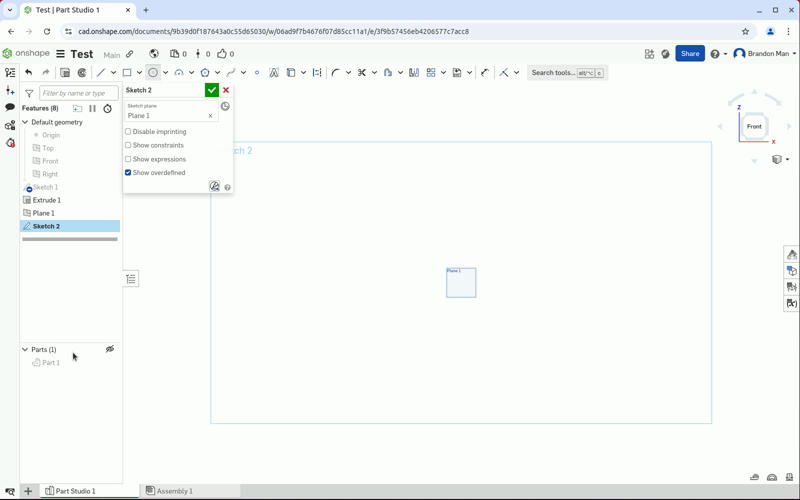
mouse_move(460, 282)
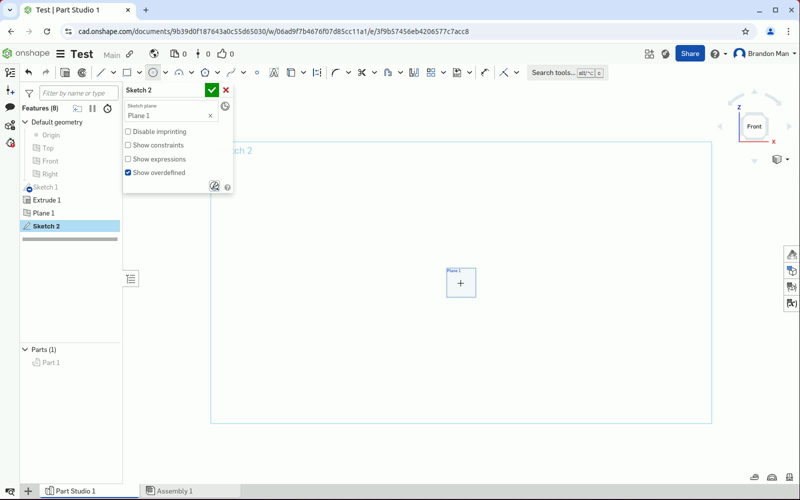
click(460, 282)
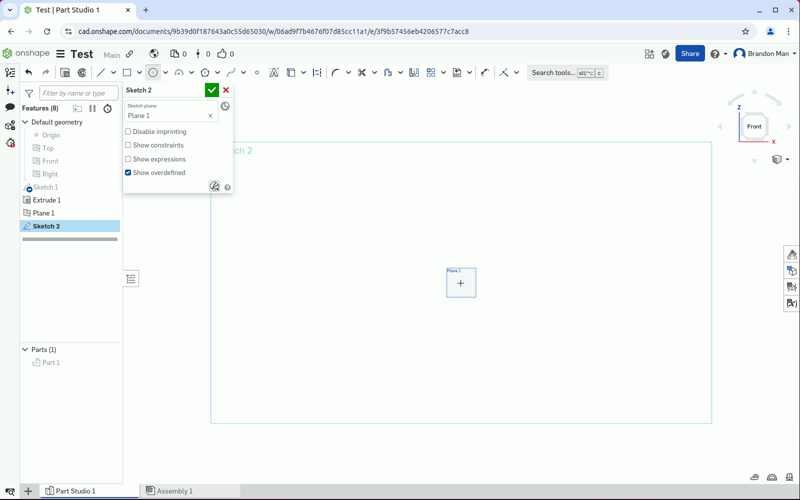
key_up(shift)
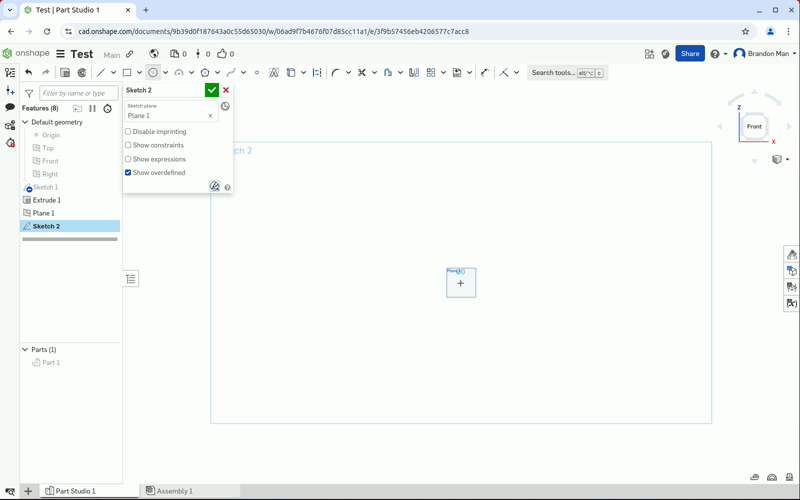
mouse_move(492, 282)
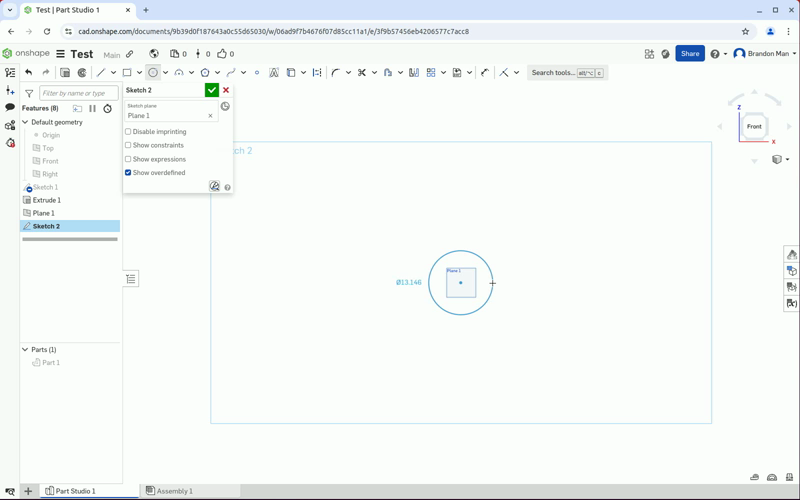
click(492, 282)
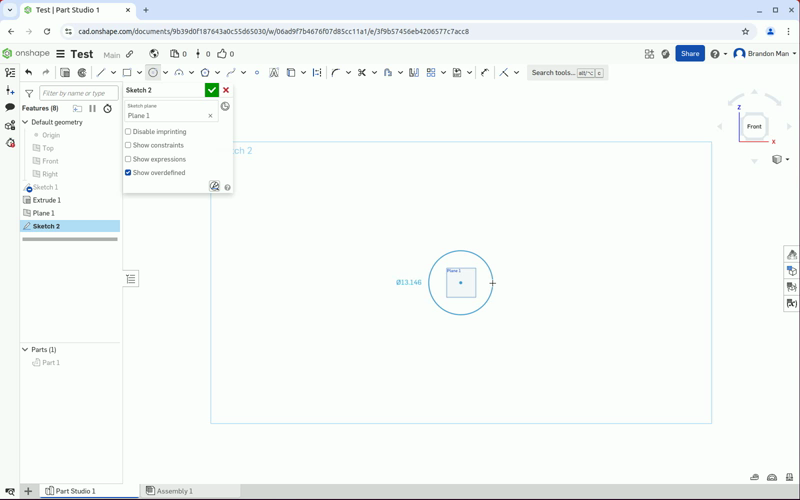
key(esc)
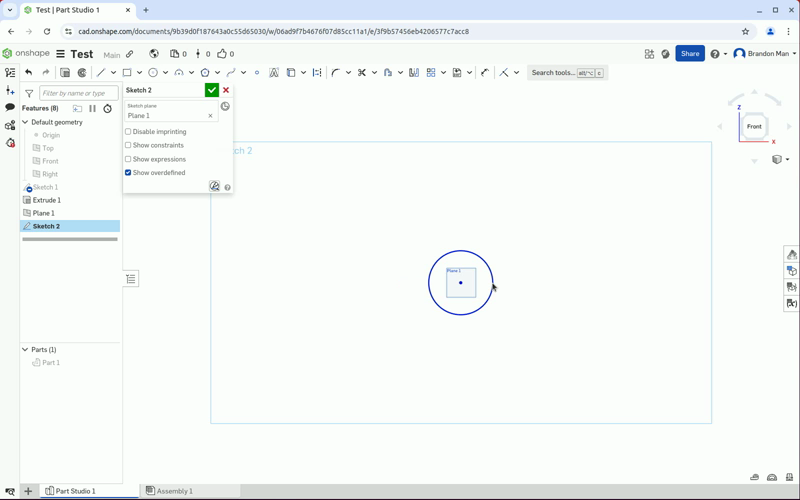
key(c)
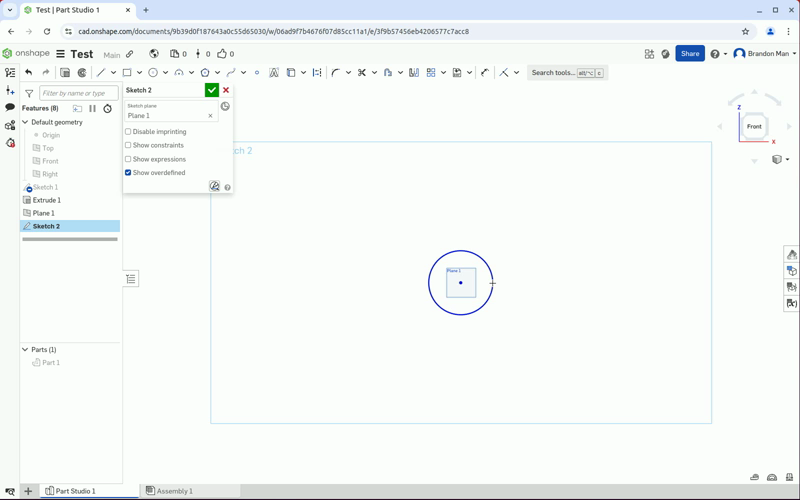
key_down(shift)
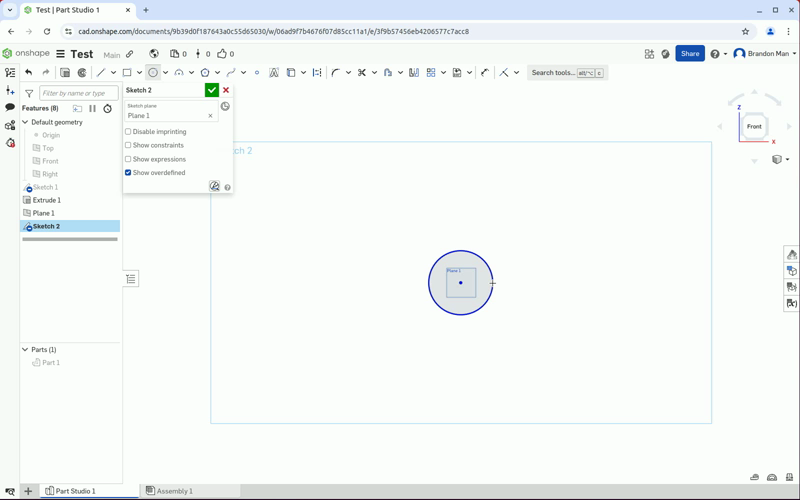
mouse_move(460, 282)
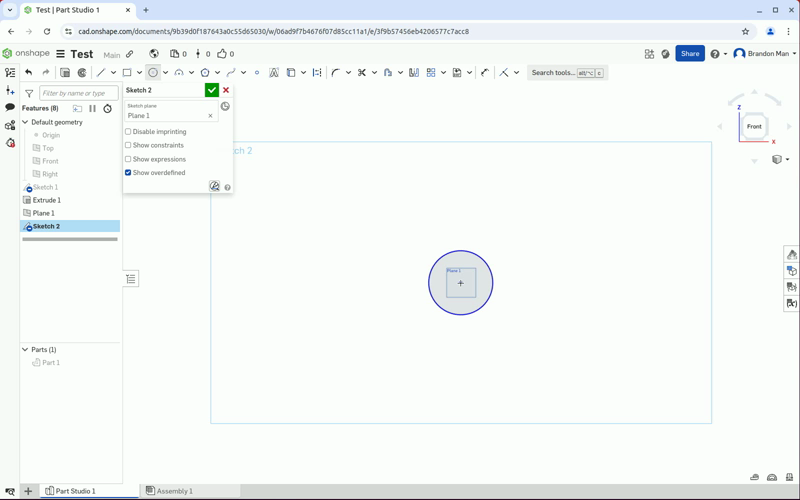
click(460, 282)
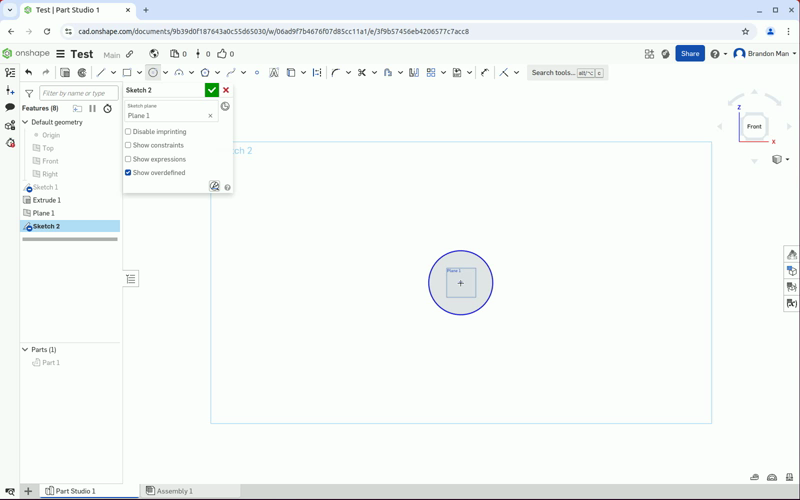
key_up(shift)
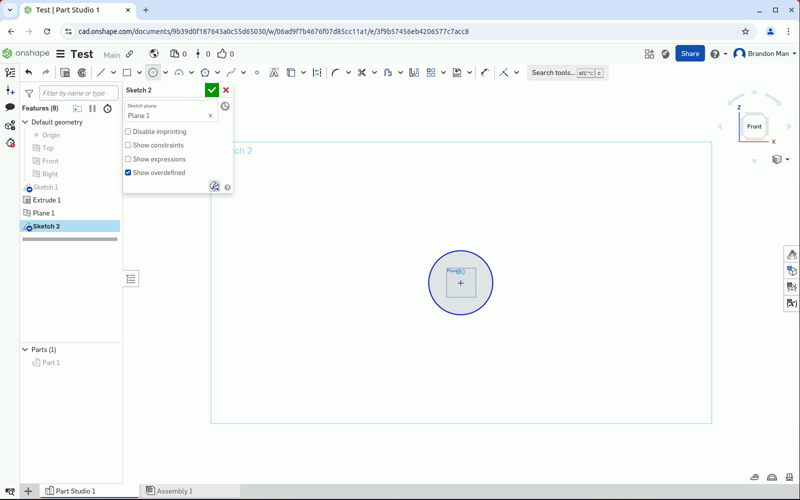
mouse_move(478, 282)
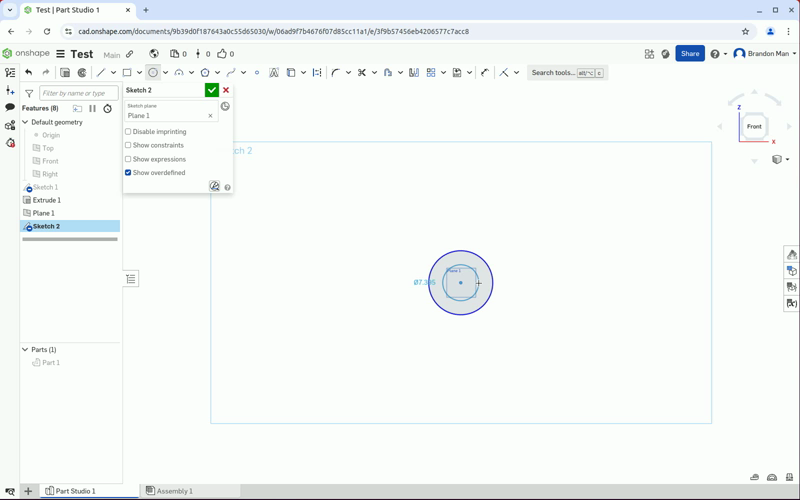
click(478, 282)
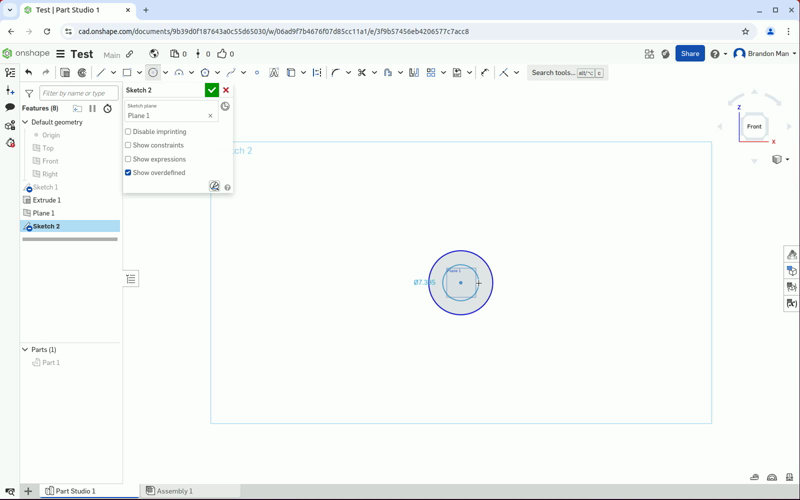
key(esc)
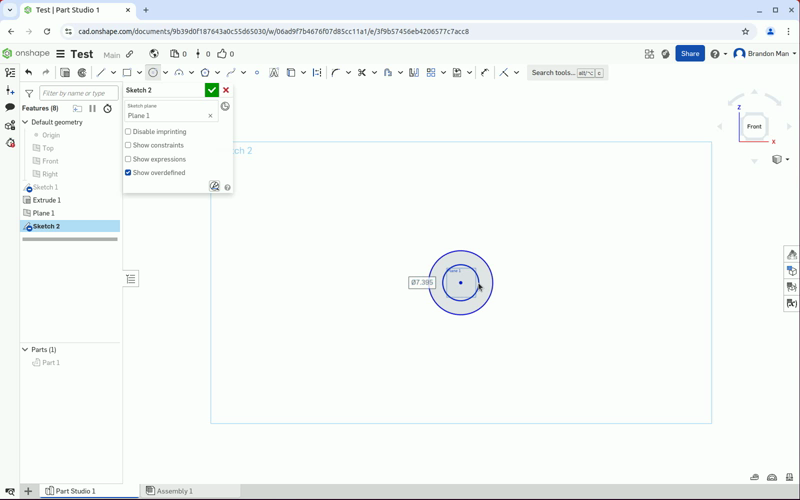
mouse_move(487, 272)
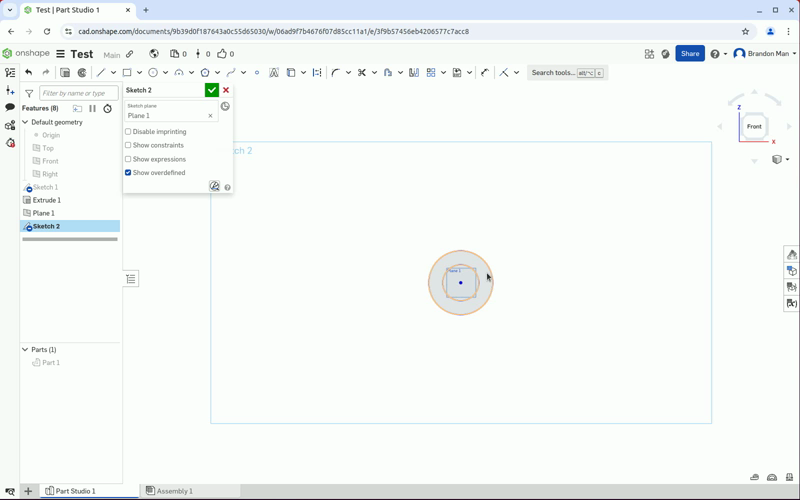
click(487, 272)
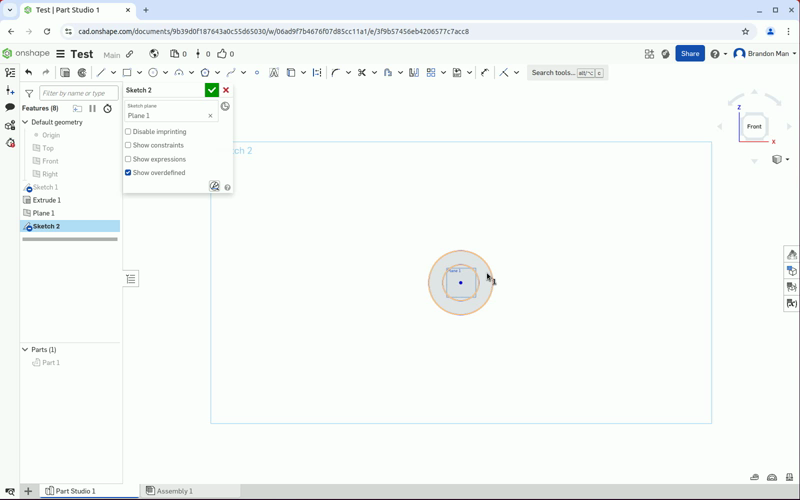
mouse_move(73, 352)
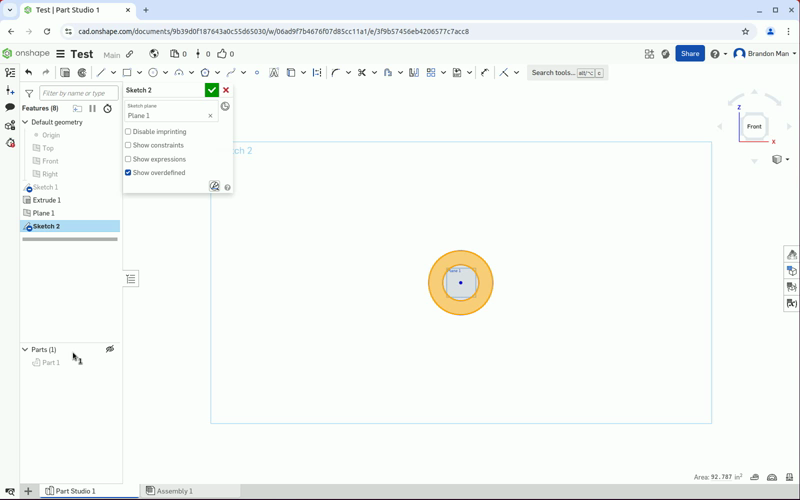
key(shift+y)
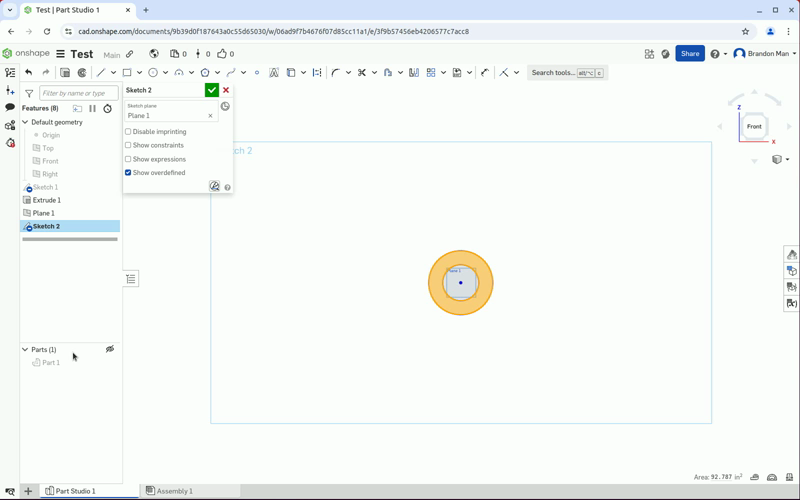
key(shift+e)
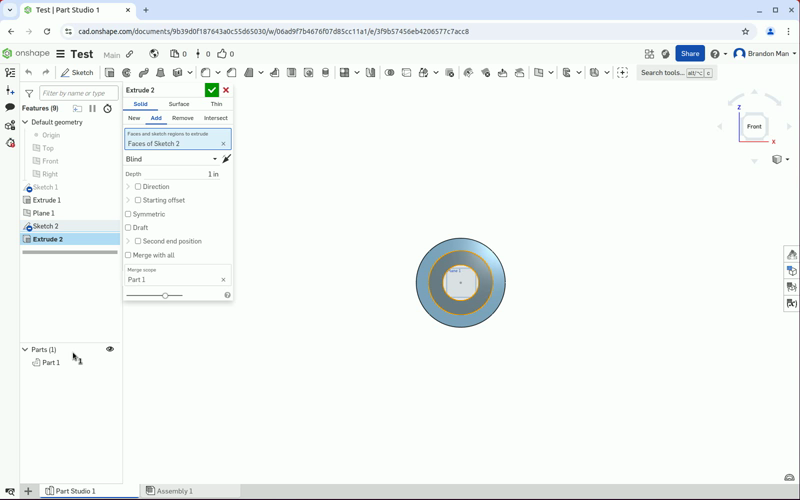
mouse_move(143, 106)
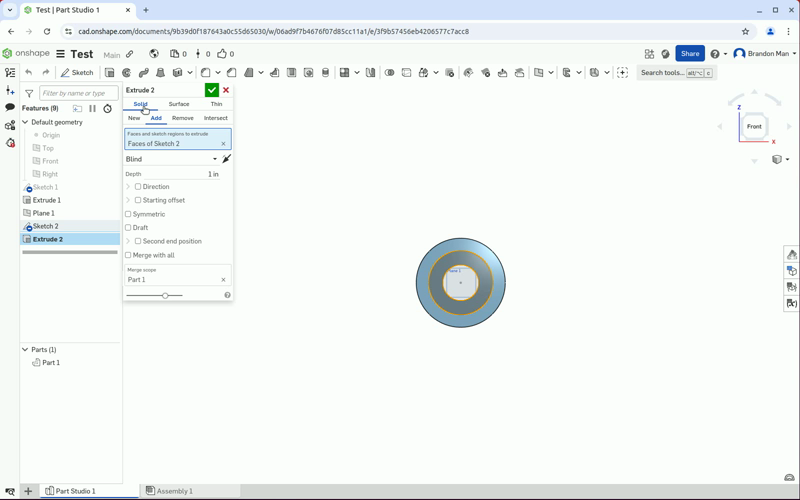
click(143, 106)
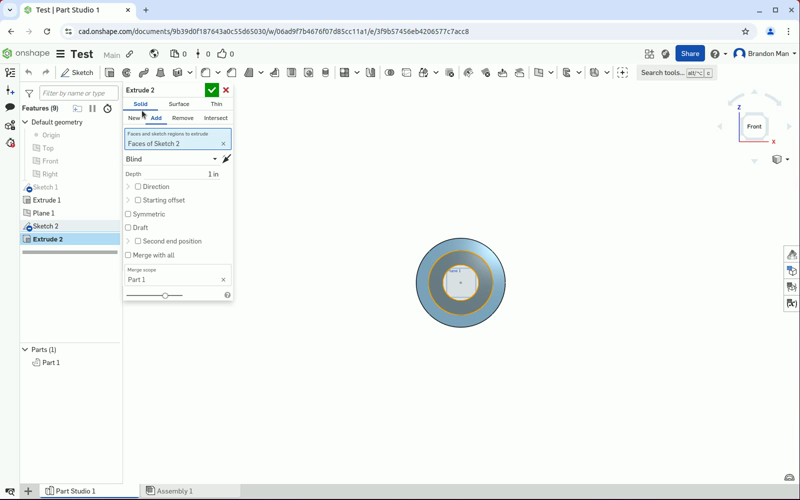
mouse_move(137, 120)
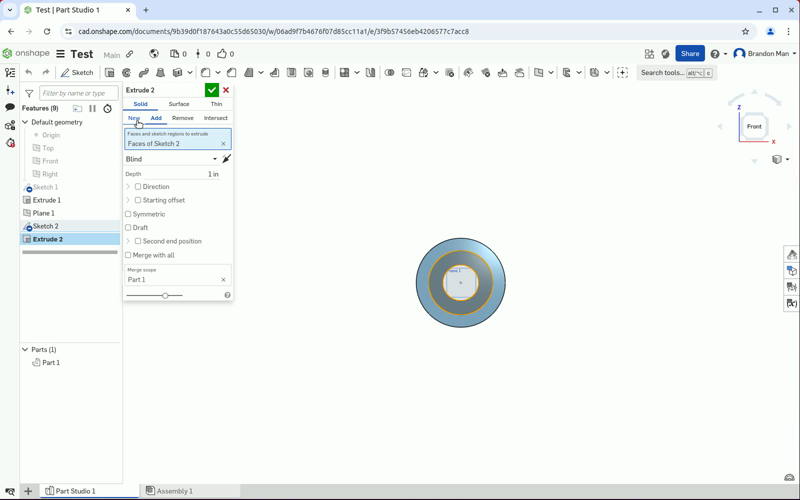
click(137, 120)
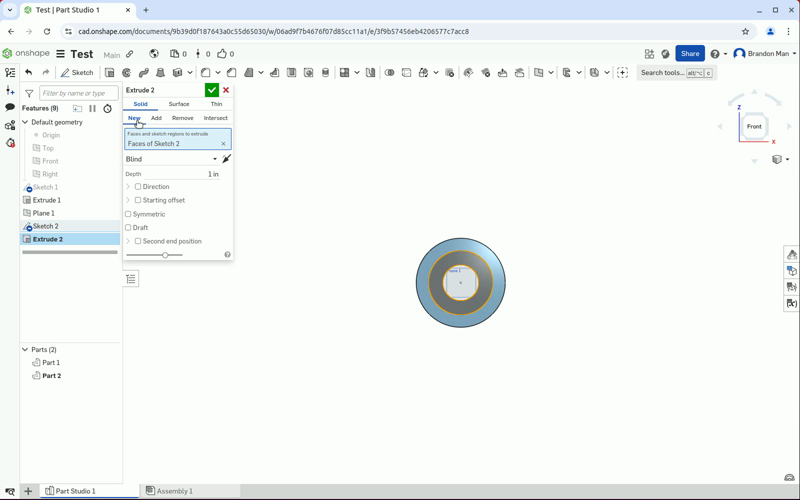
key(tab, 4)
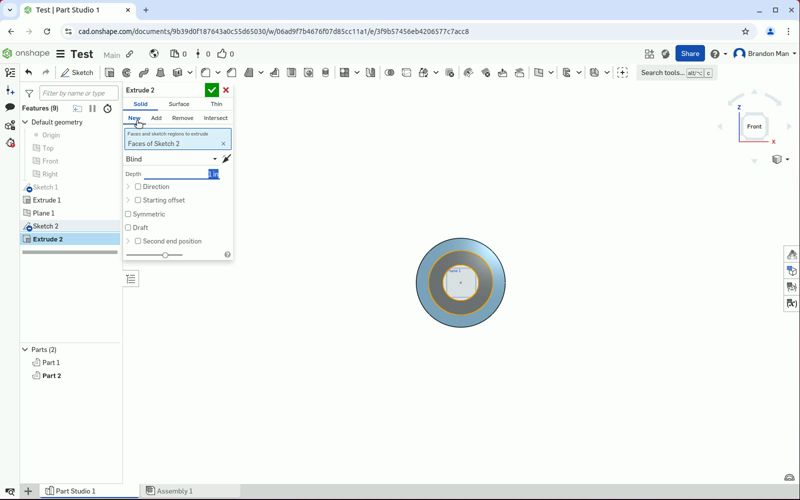
text(1.204)
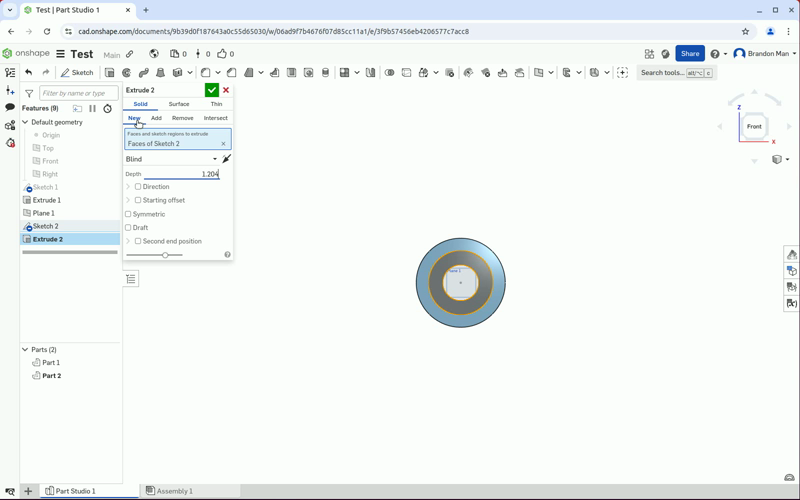
key(enter)
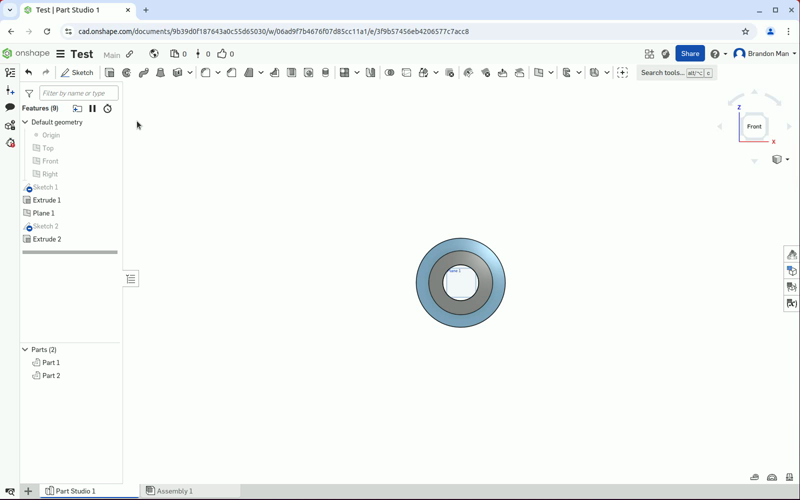
key(shift+h)
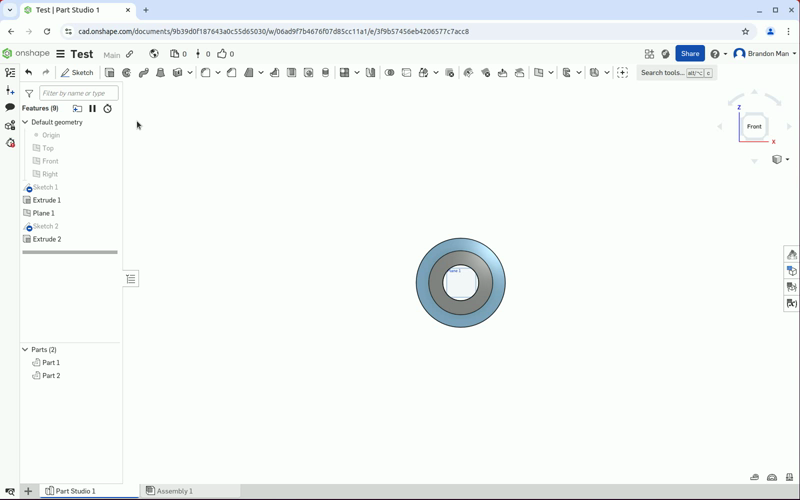
key(shift+h)
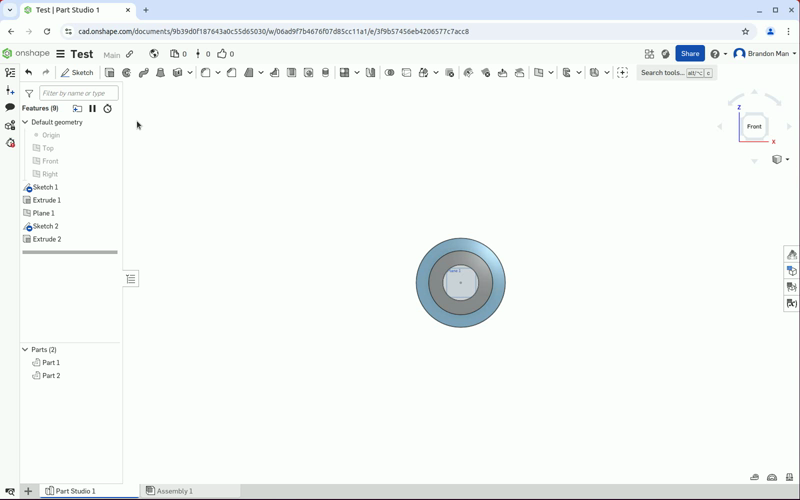
key(shift+7)
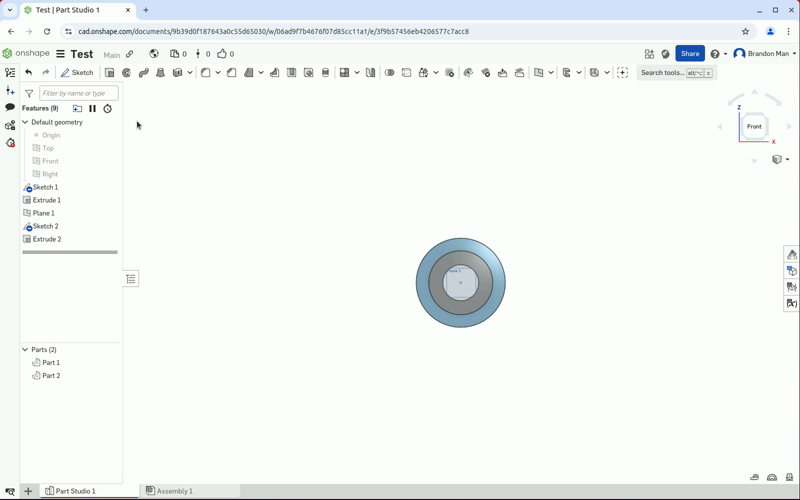
key(left, 2)
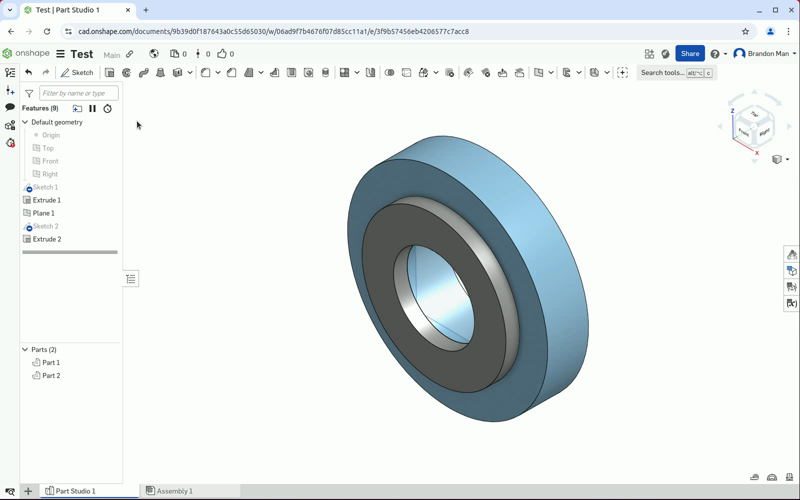
key(down, 2)
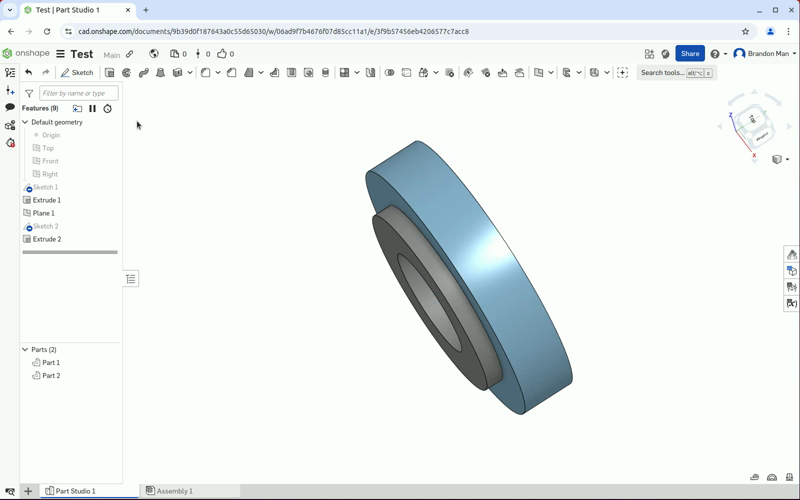
key(up, 2)
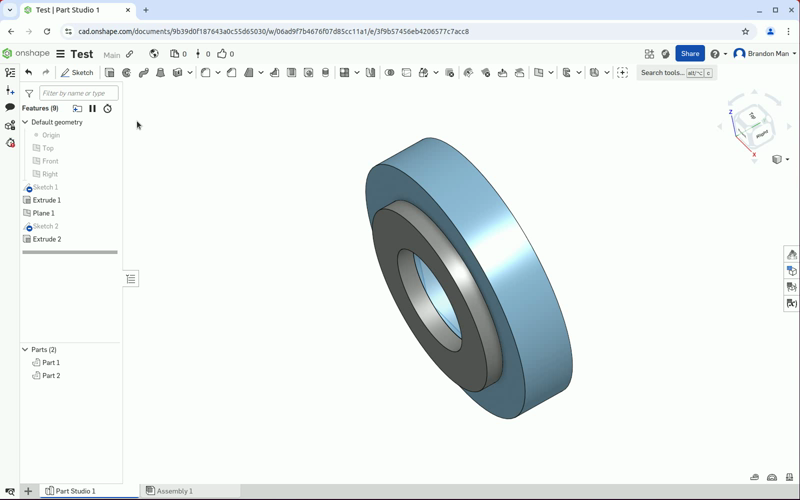
key(right, 2)
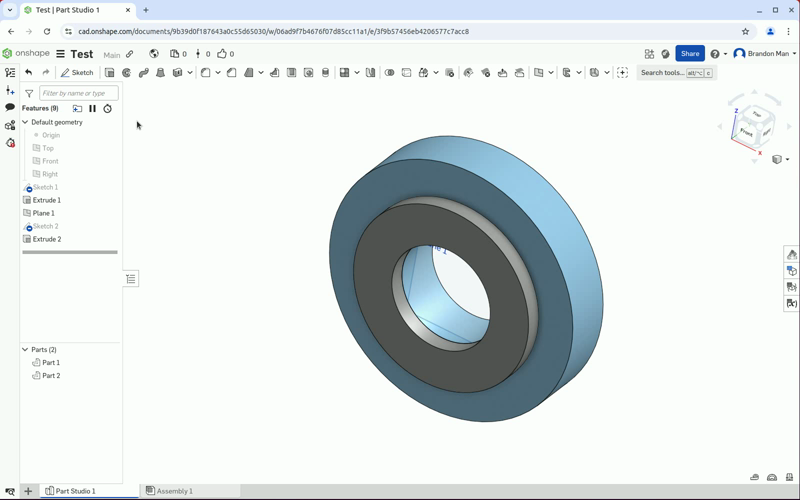
mouse_move(73, 189)
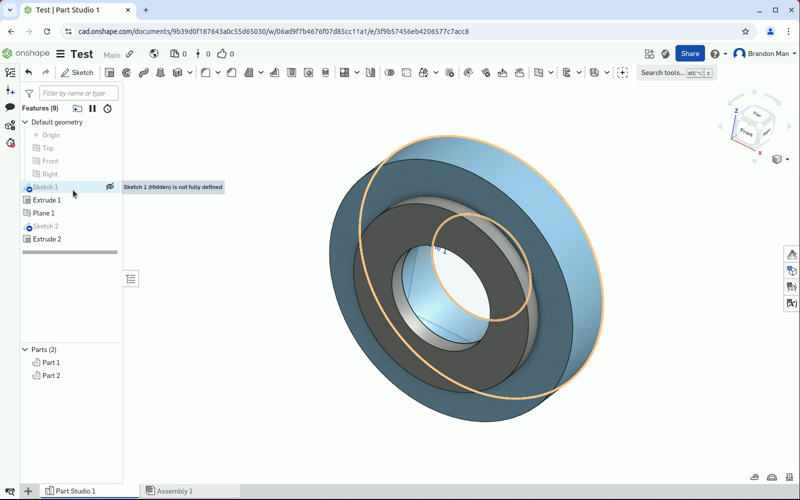
click(73, 189)